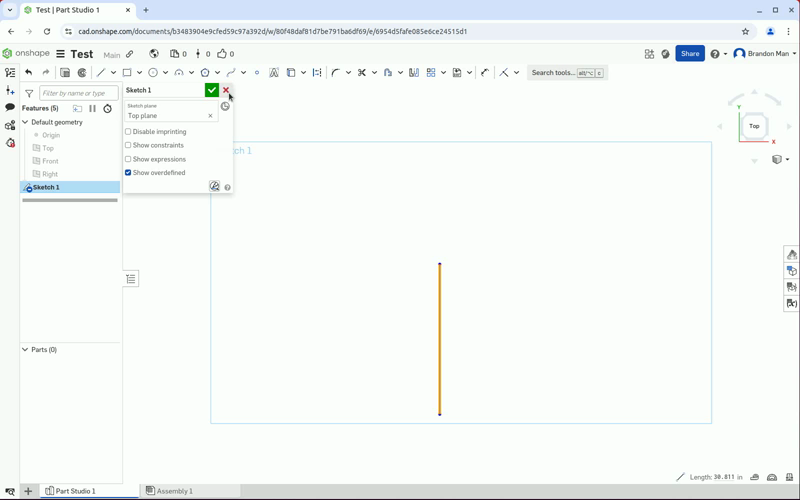
key(shift+h)
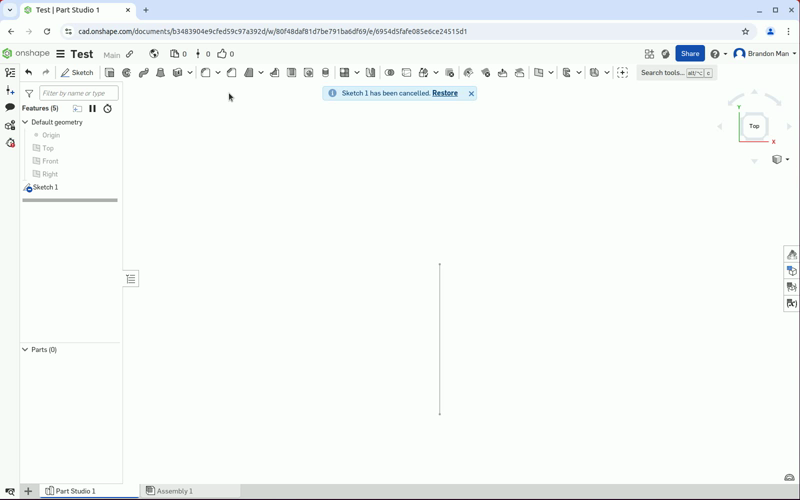
mouse_move(73, 352)
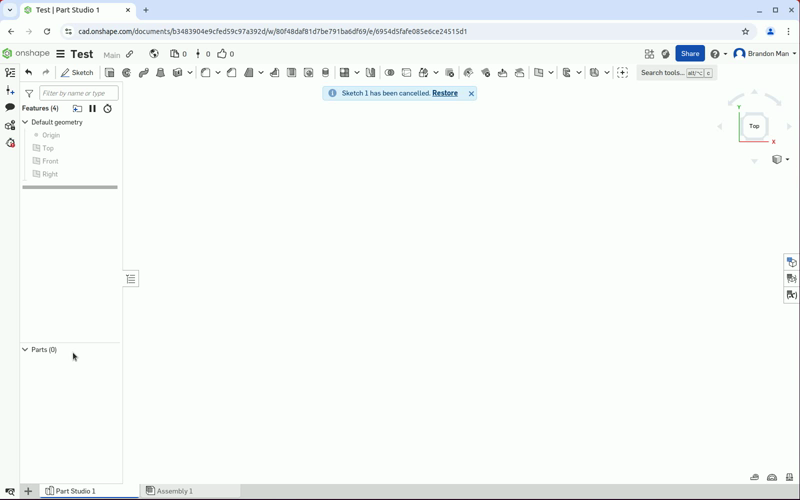
key(y)
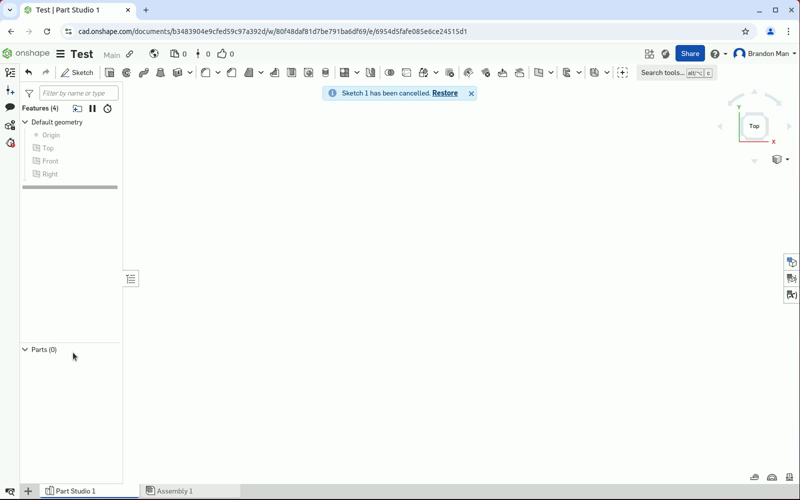
key(shift+p)
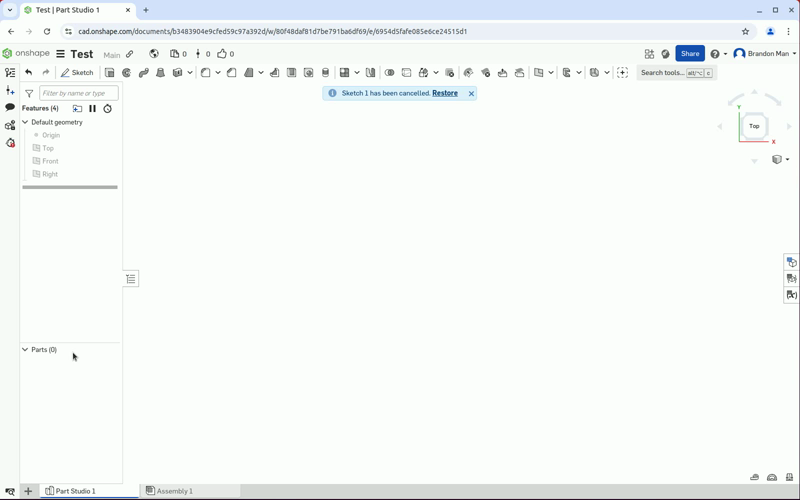
key(space)
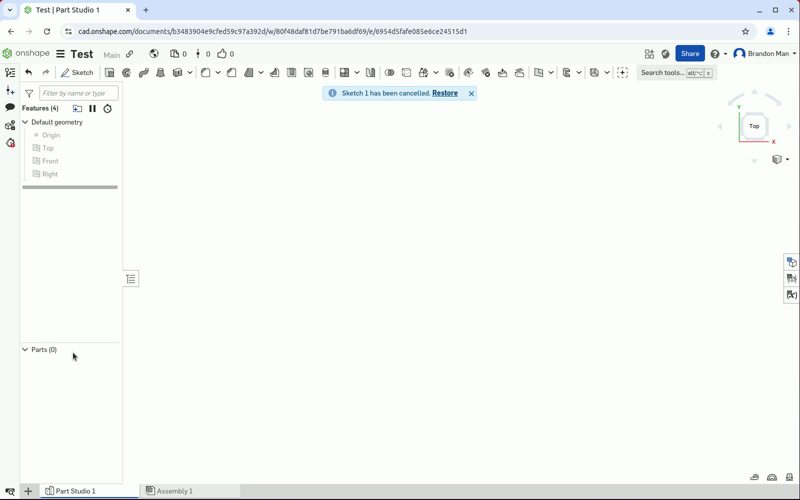
key_down(shift)
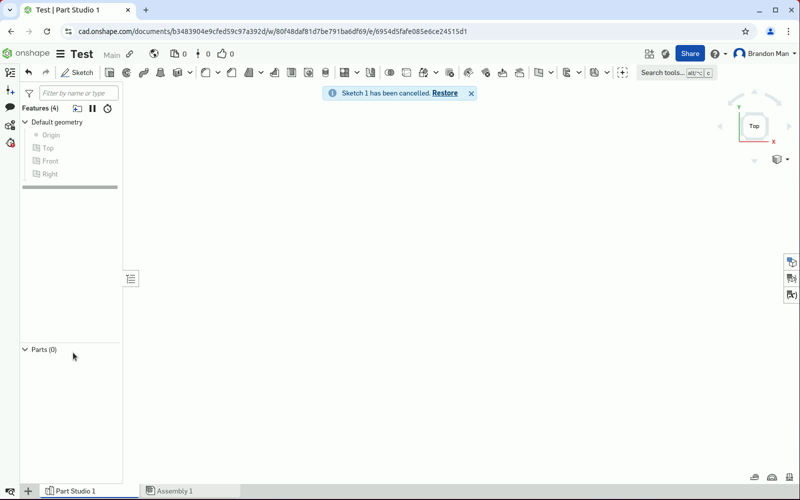
key(up)
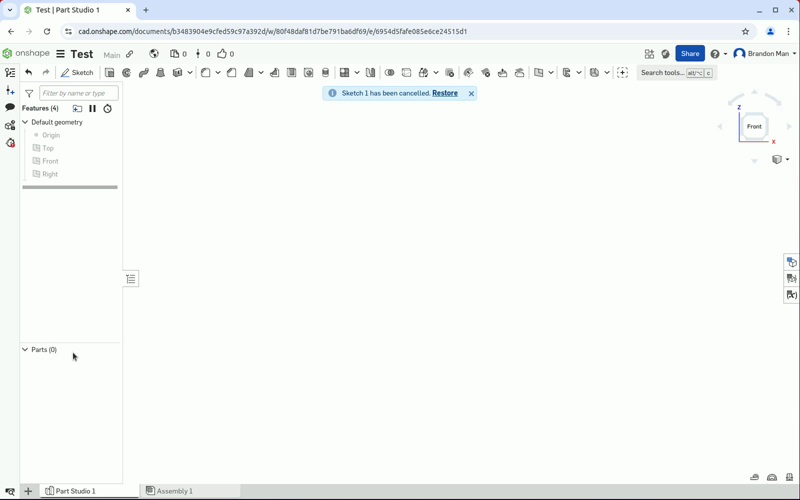
key_up(shift)
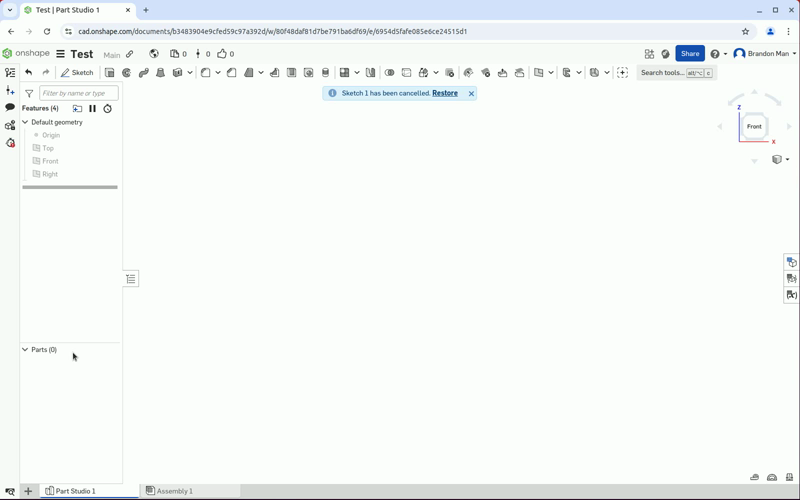
mouse_move(73, 352)
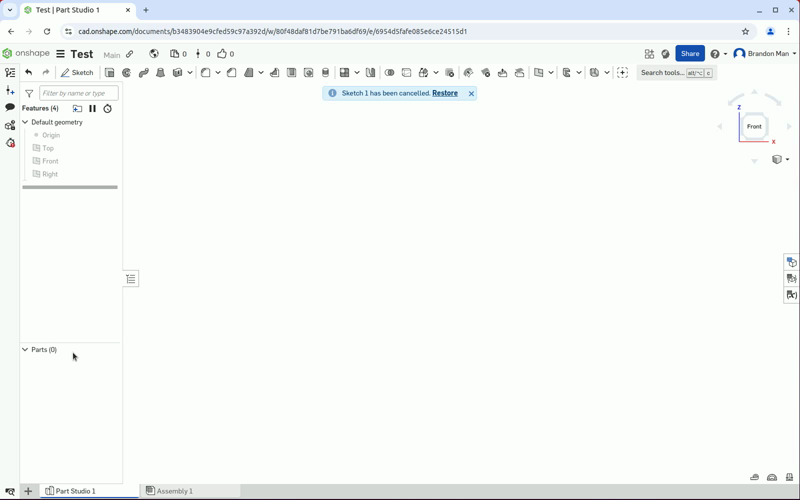
key(shift+y)
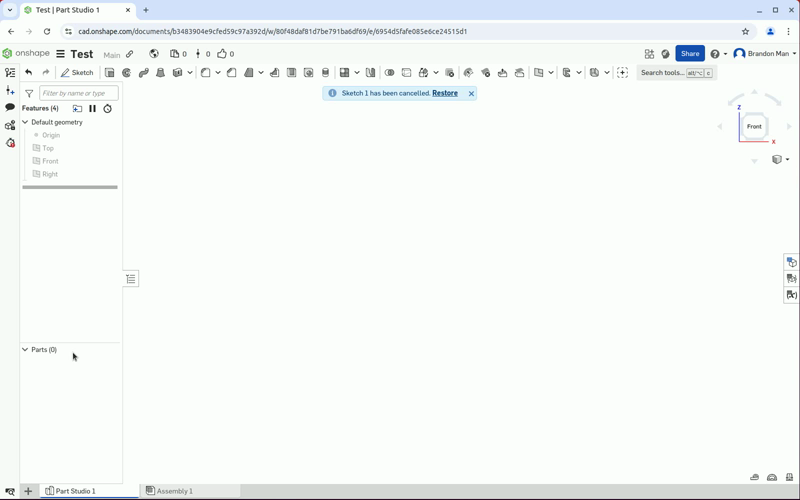
key(shift+s)
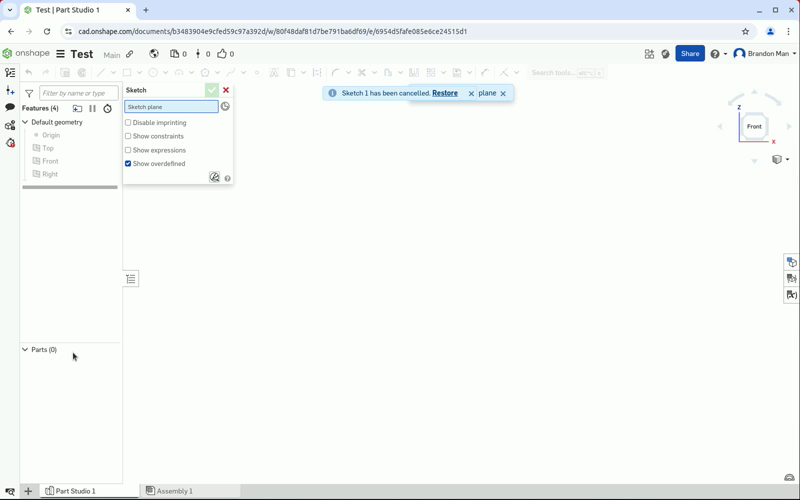
mouse_move(73, 163)
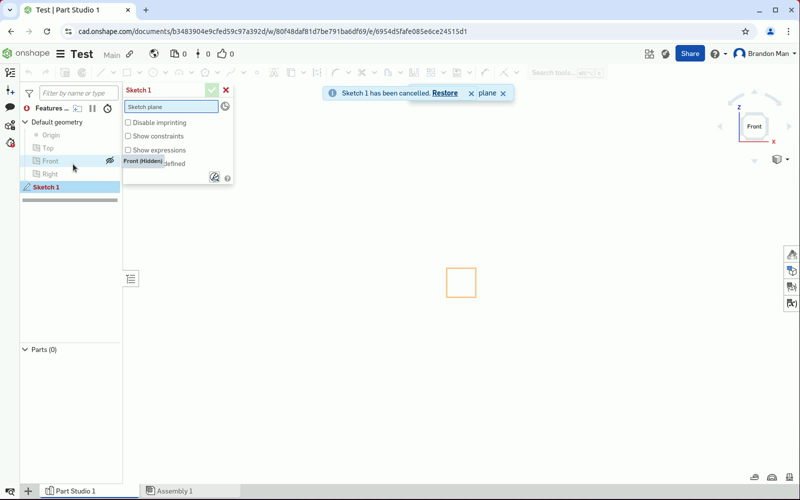
click(73, 163)
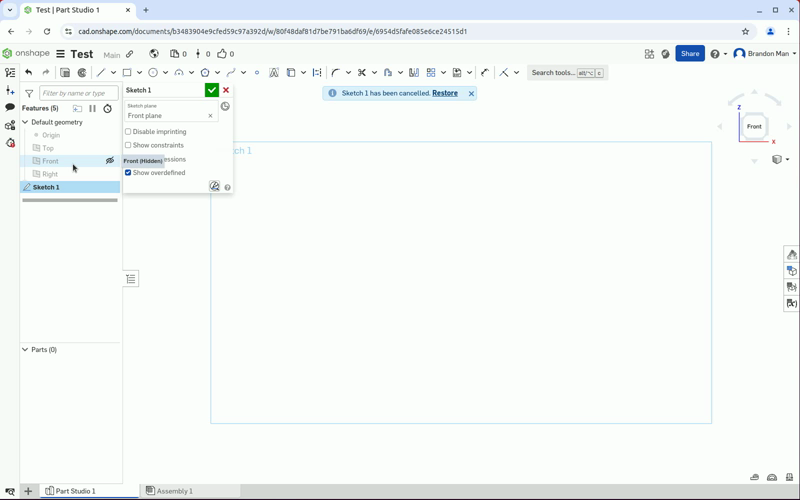
mouse_move(73, 352)
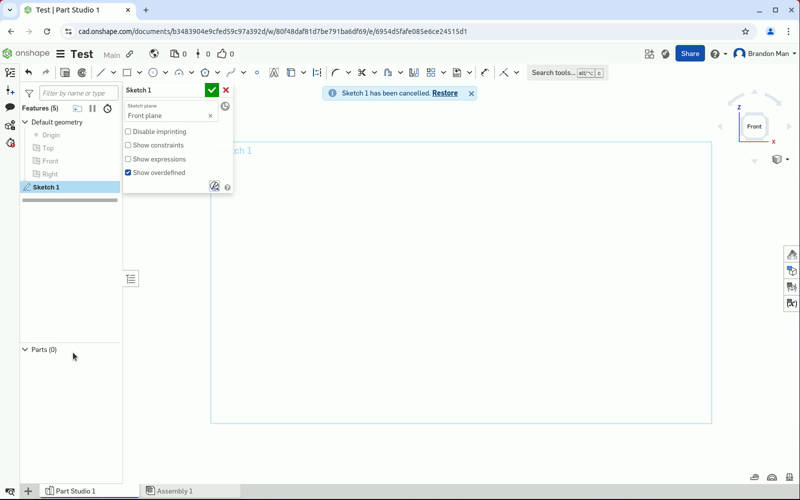
key(y)
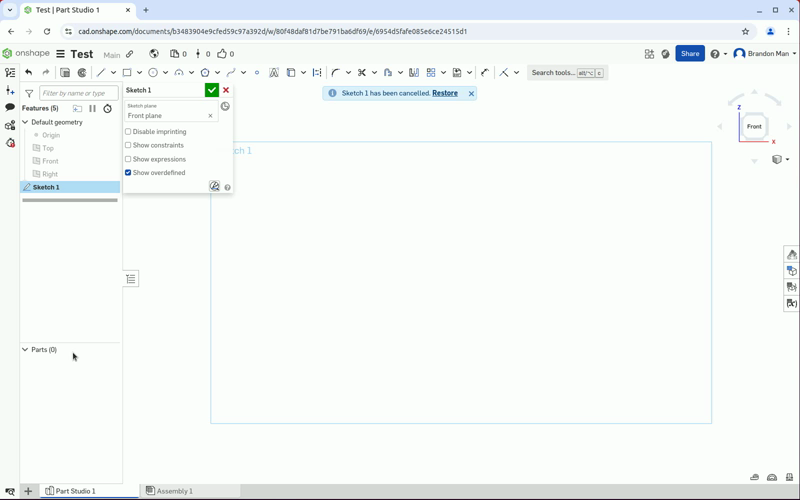
key(l)
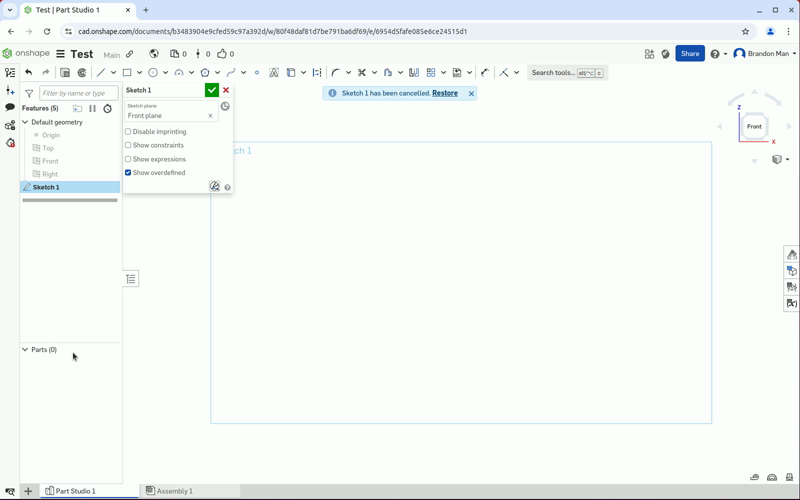
key_down(shift)
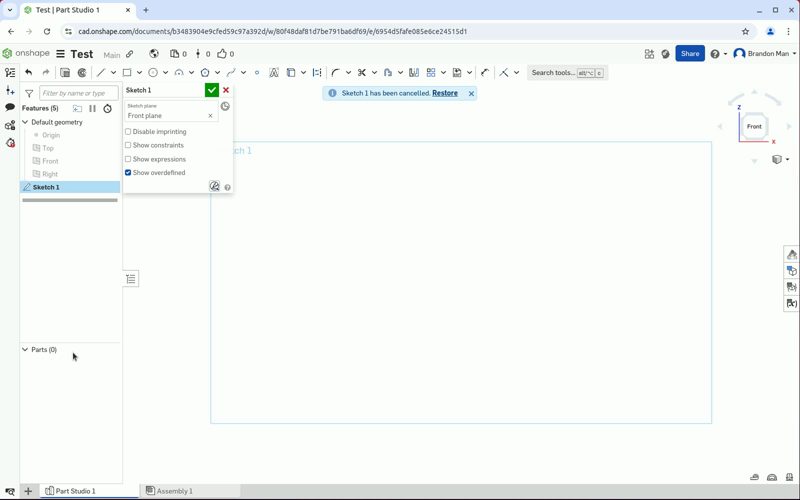
mouse_move(348, 351)
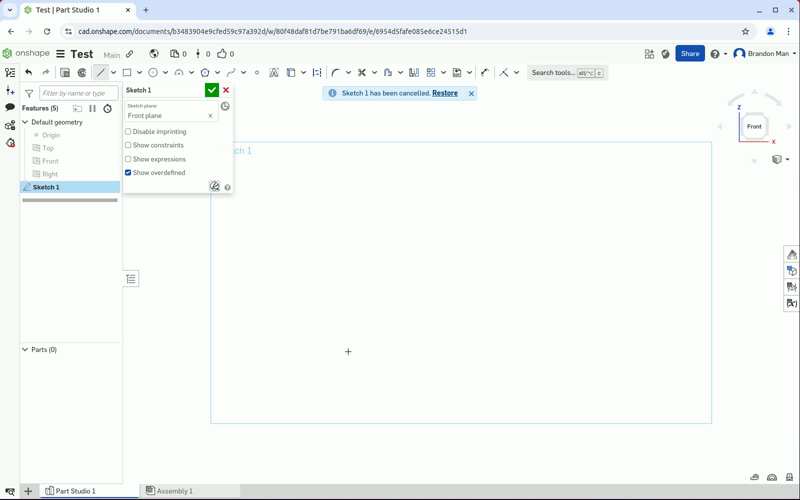
click(348, 351)
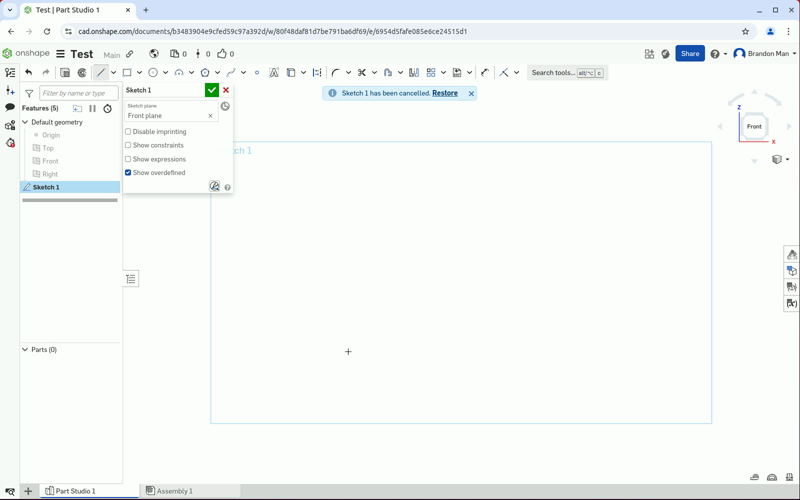
key_up(shift)
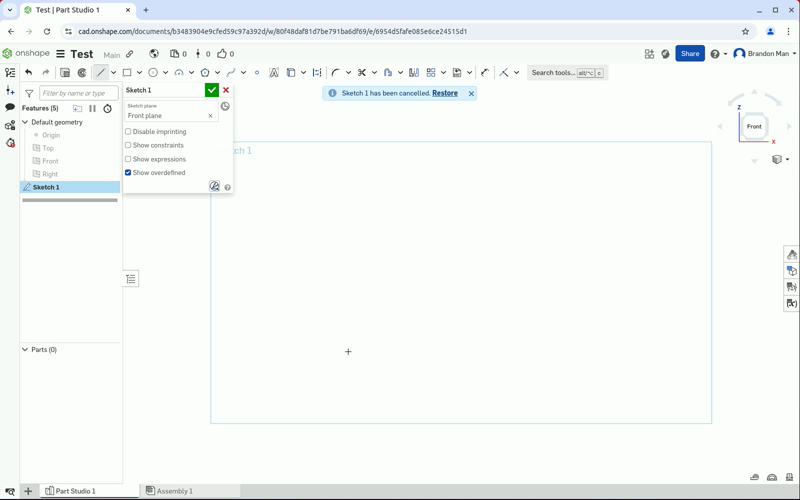
key_down(shift)
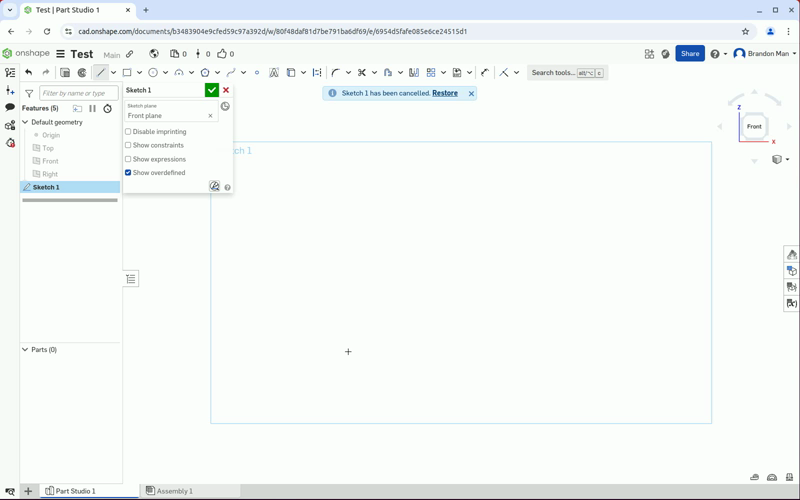
mouse_move(572, 351)
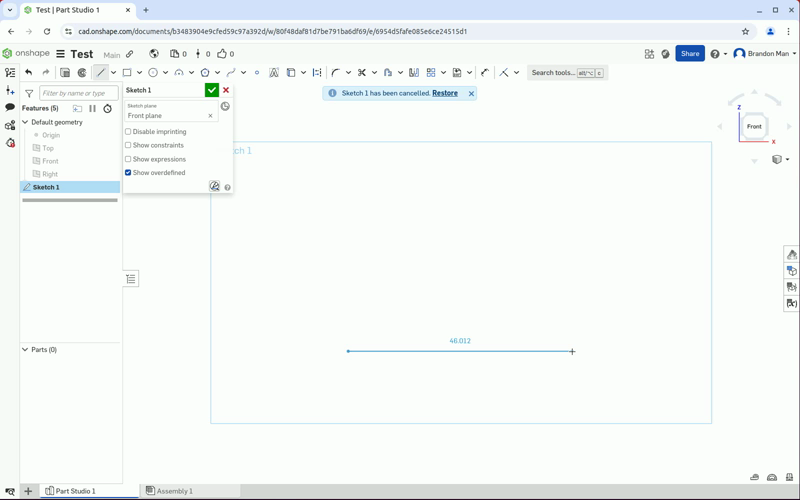
click(572, 351)
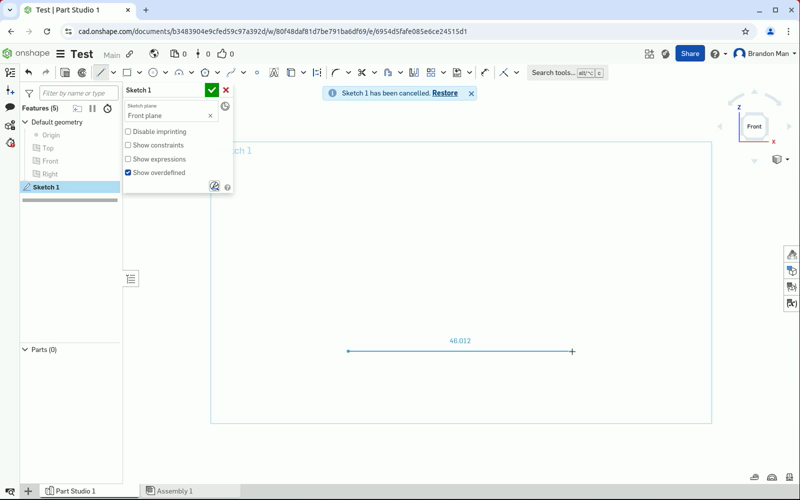
key_up(shift)
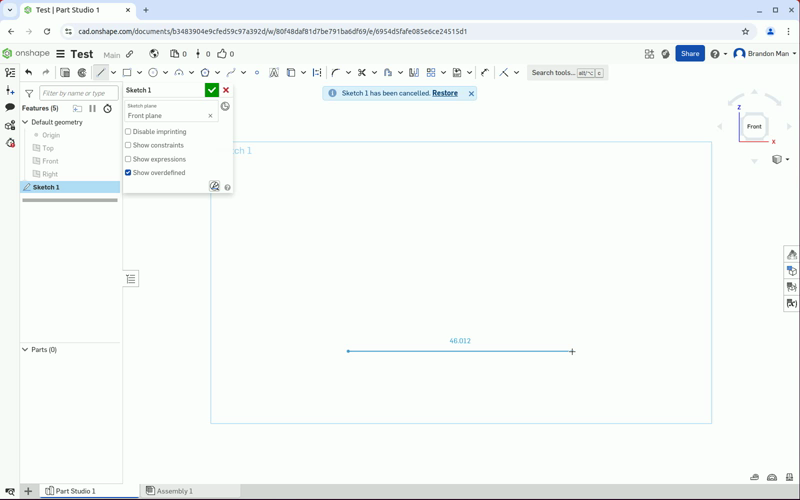
key_down(shift)
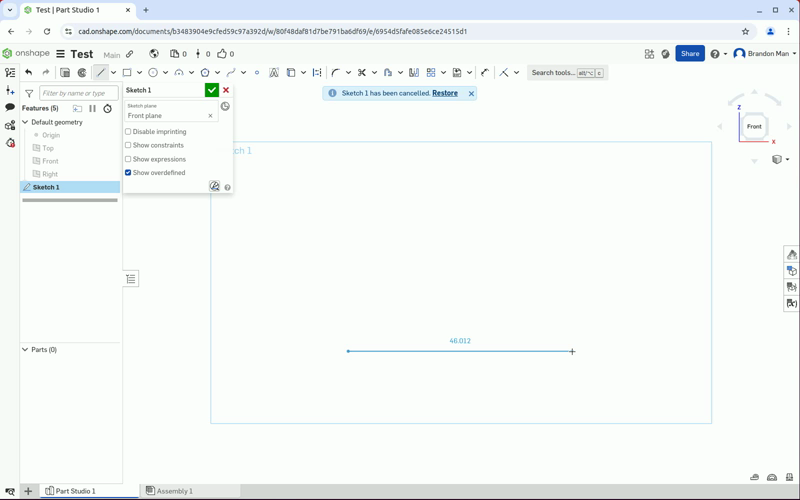
mouse_move(572, 216)
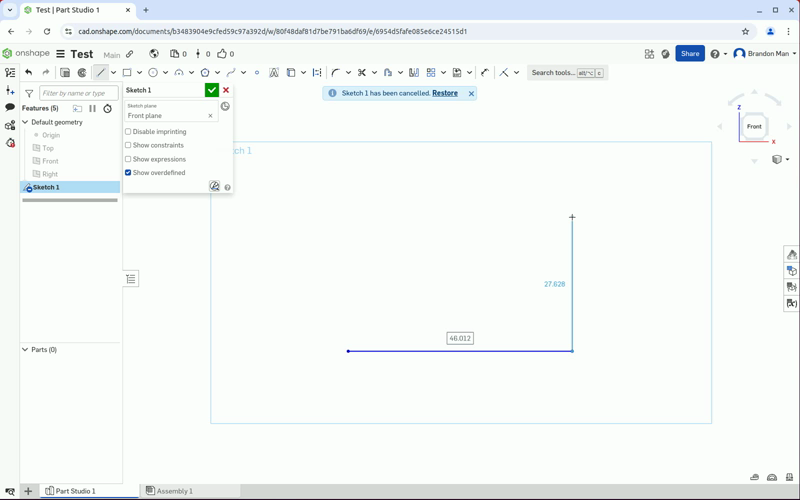
click(572, 216)
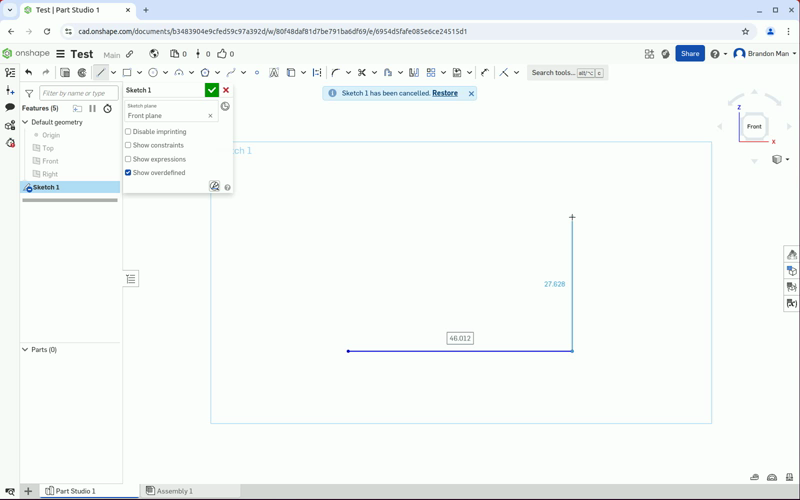
key_up(shift)
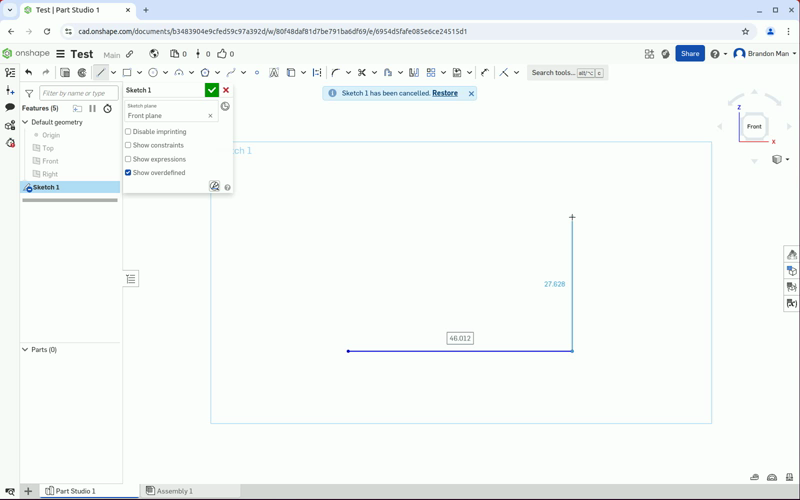
key_down(shift)
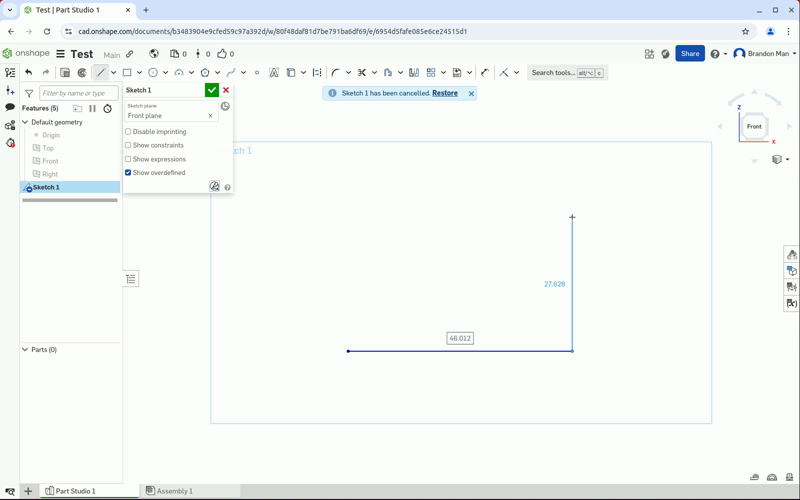
mouse_move(348, 216)
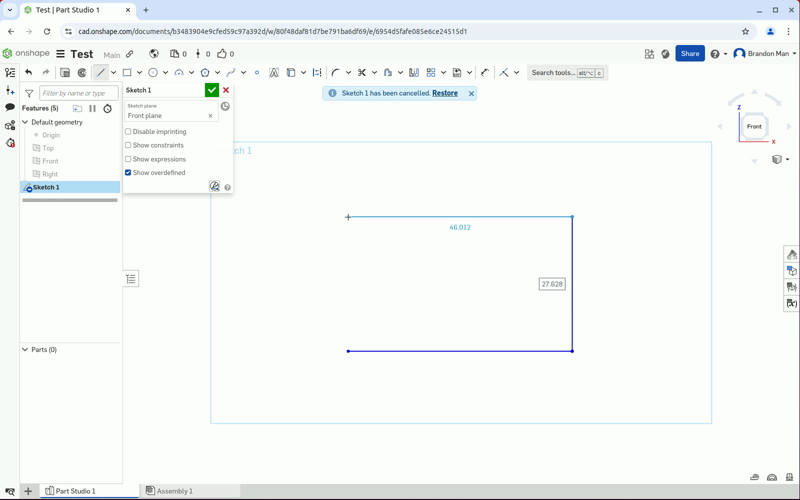
click(348, 216)
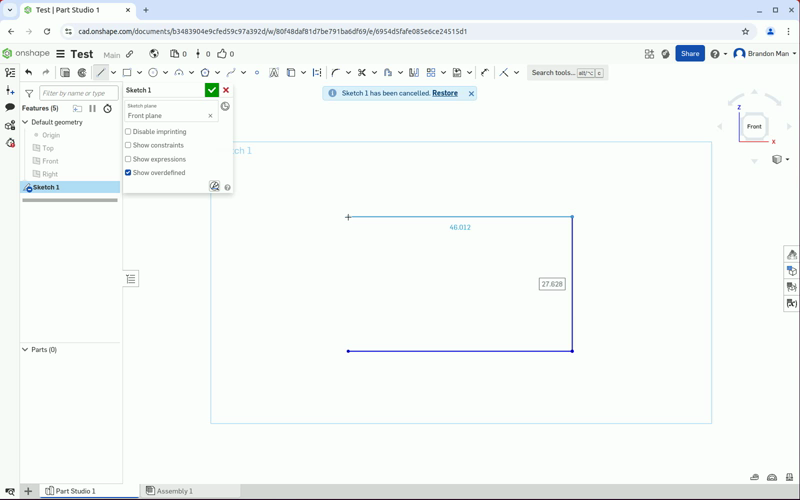
key_up(shift)
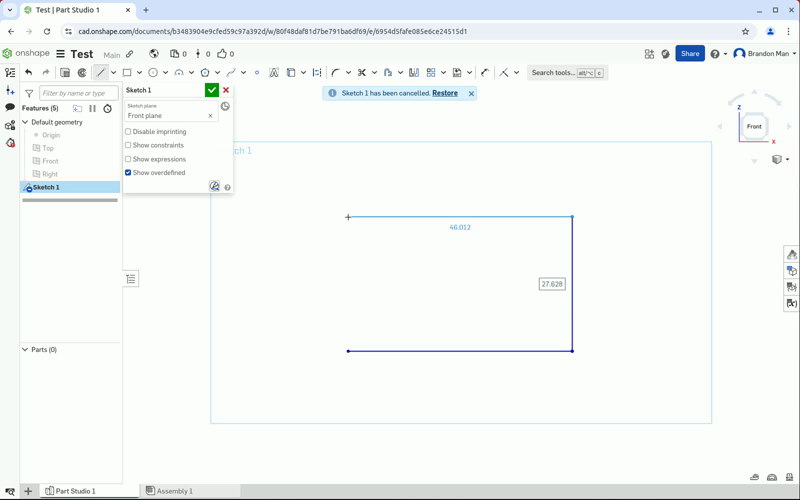
key_down(shift)
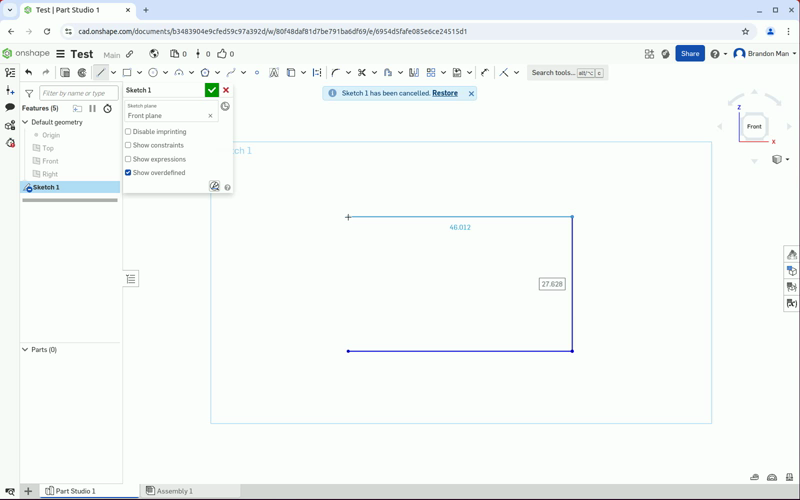
mouse_move(348, 351)
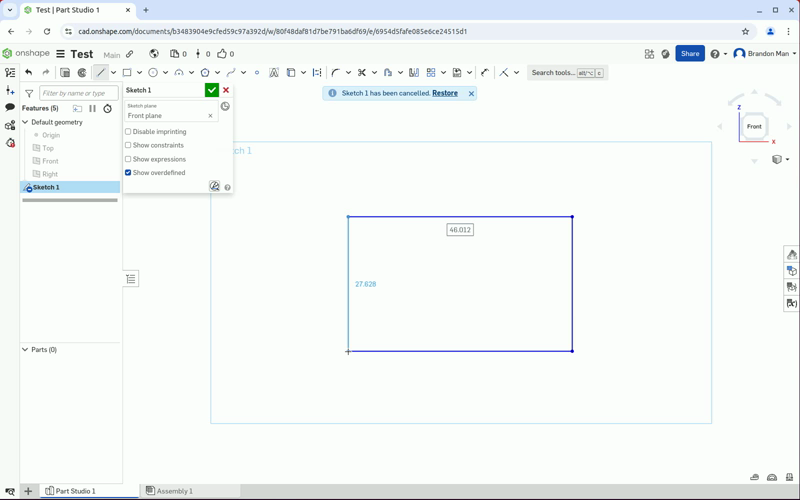
key_up(shift)
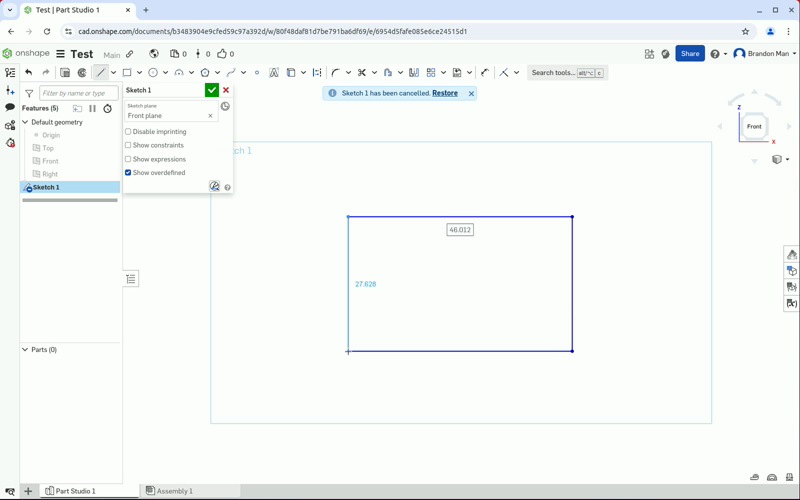
click(348, 351)
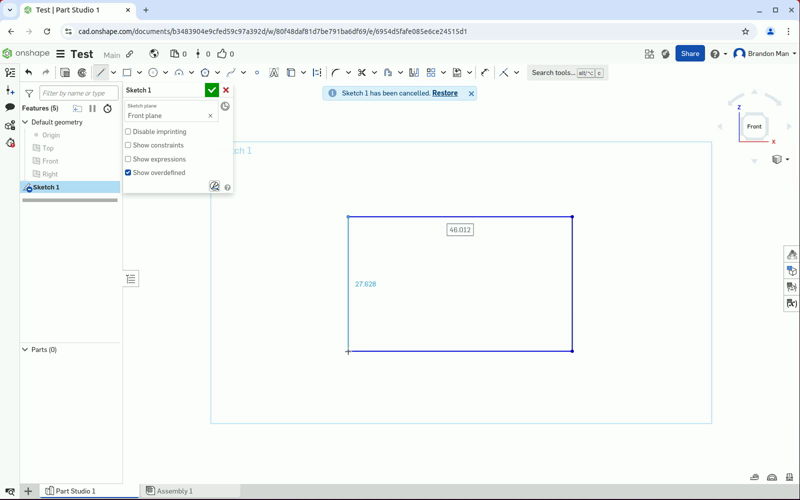
key(esc)
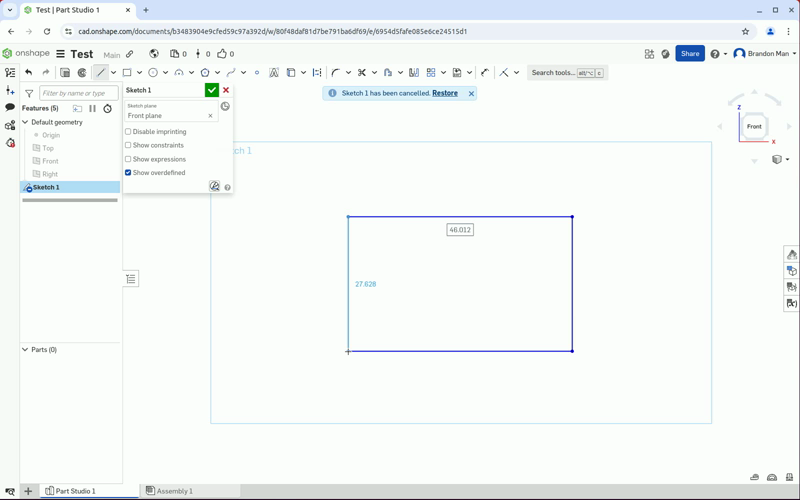
mouse_move(500, 247)
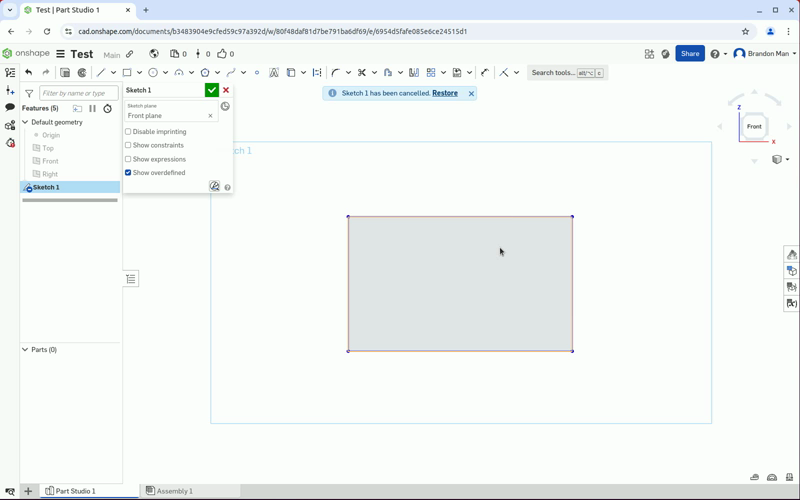
click(500, 247)
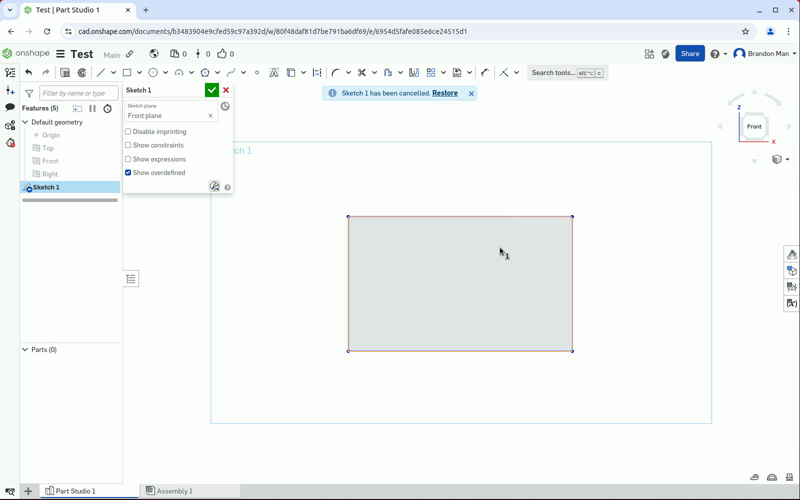
mouse_move(73, 352)
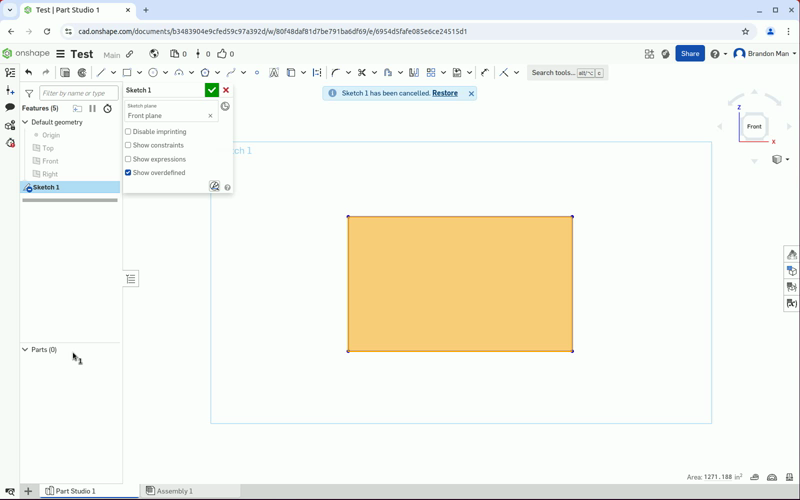
key(shift+y)
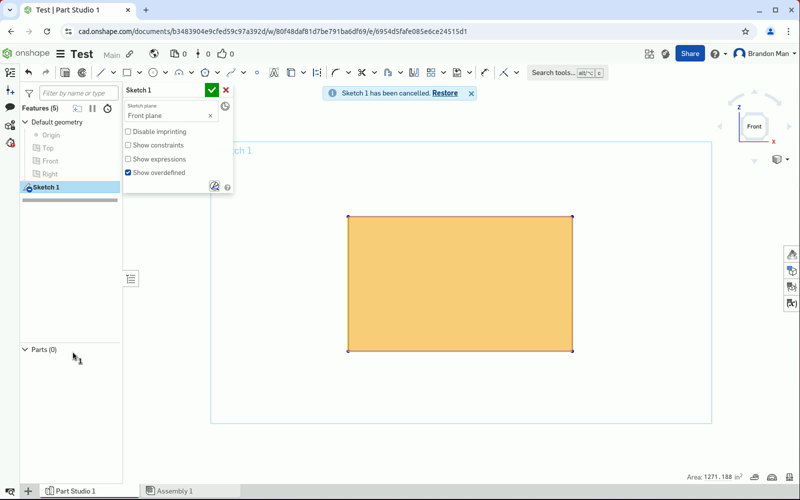
key(shift+e)
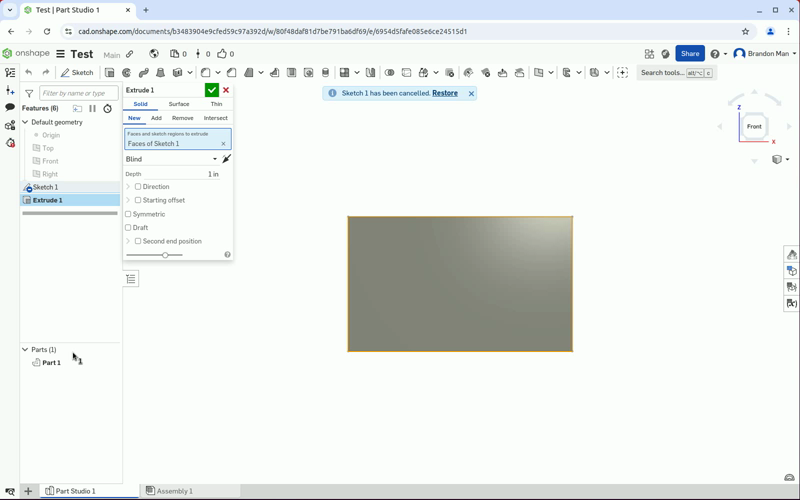
mouse_move(143, 106)
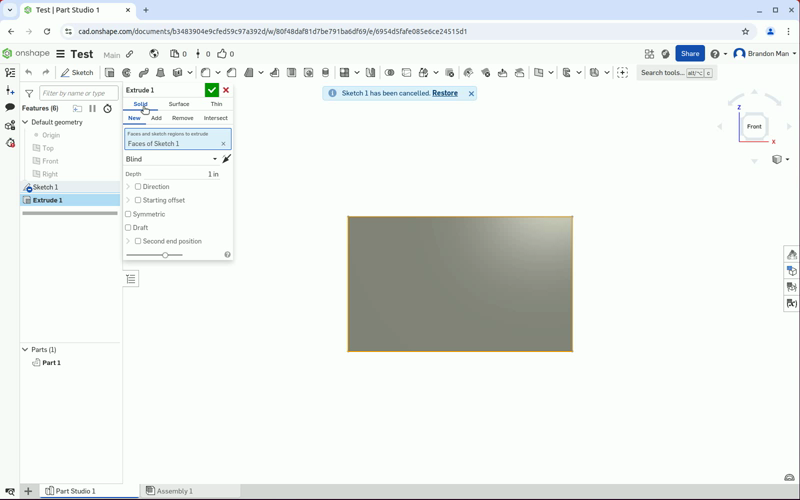
click(143, 106)
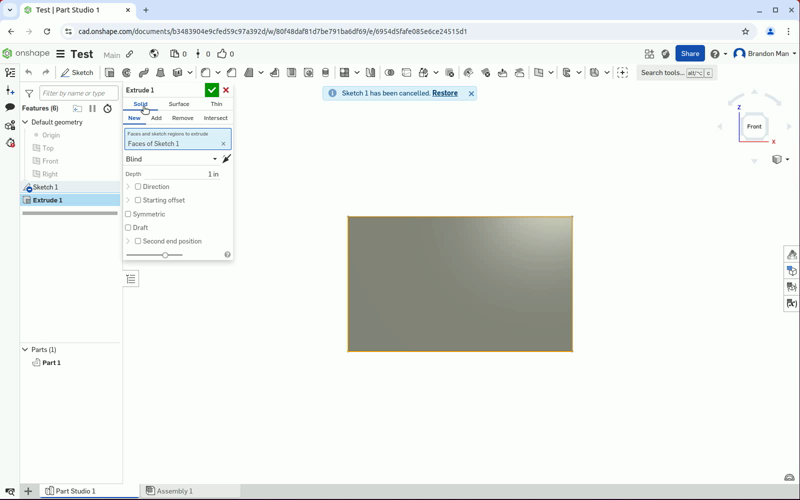
mouse_move(137, 120)
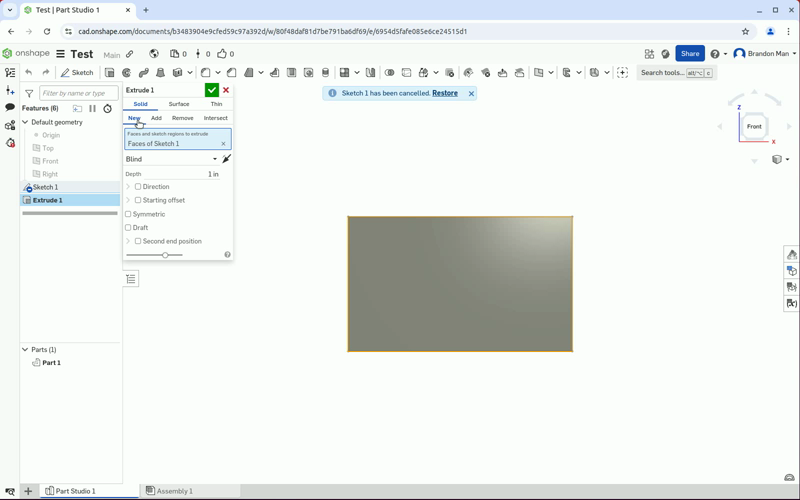
click(137, 120)
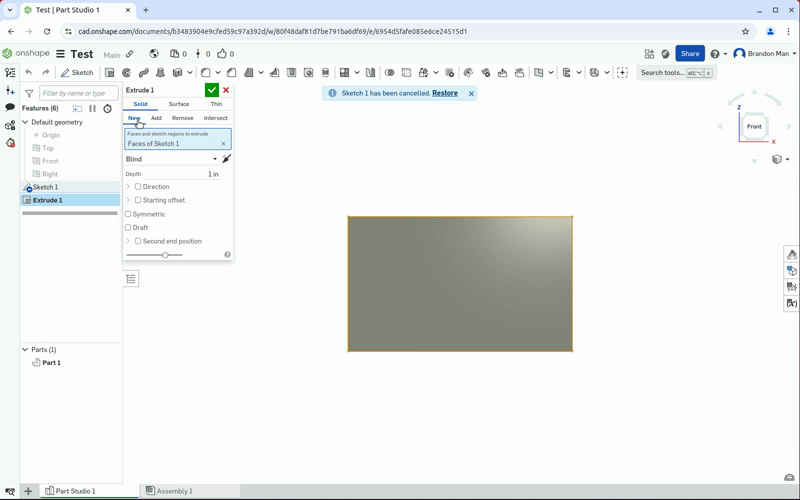
key(tab, 4)
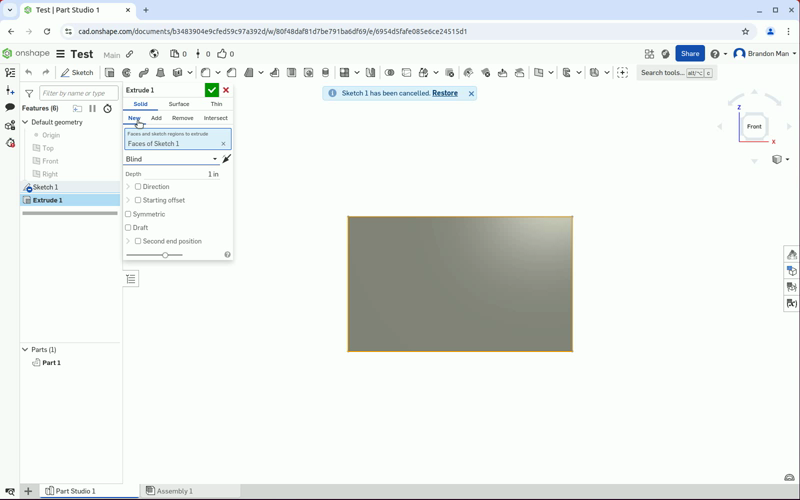
text(11.554)
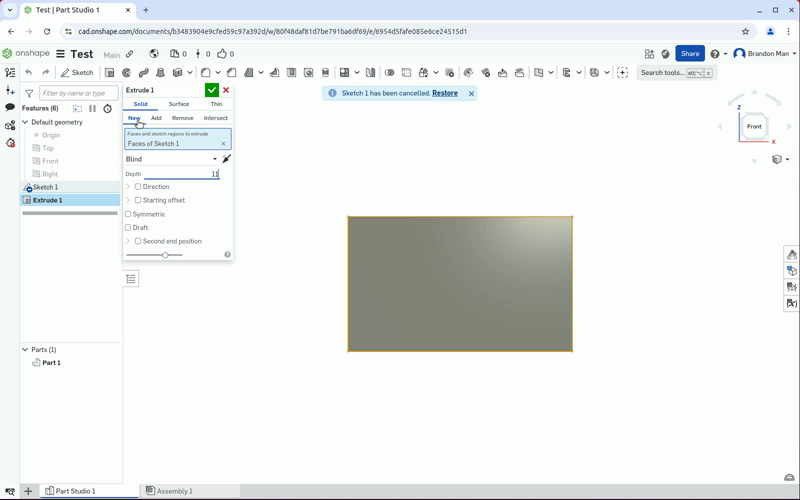
key(enter)
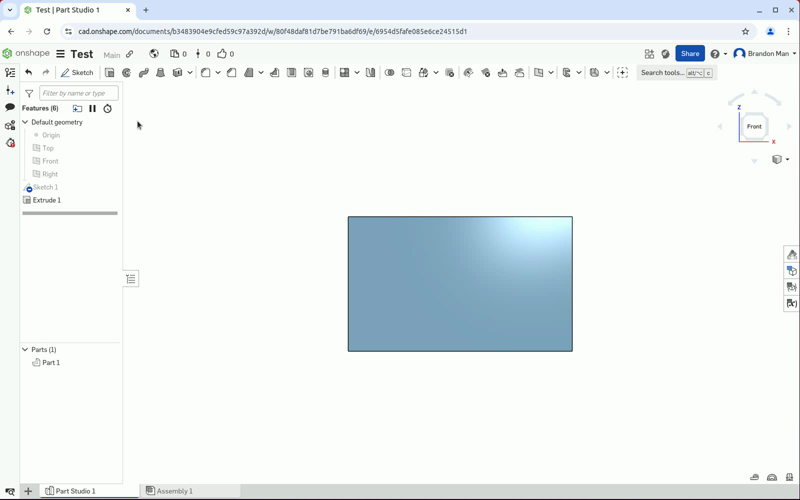
key(shift+h)
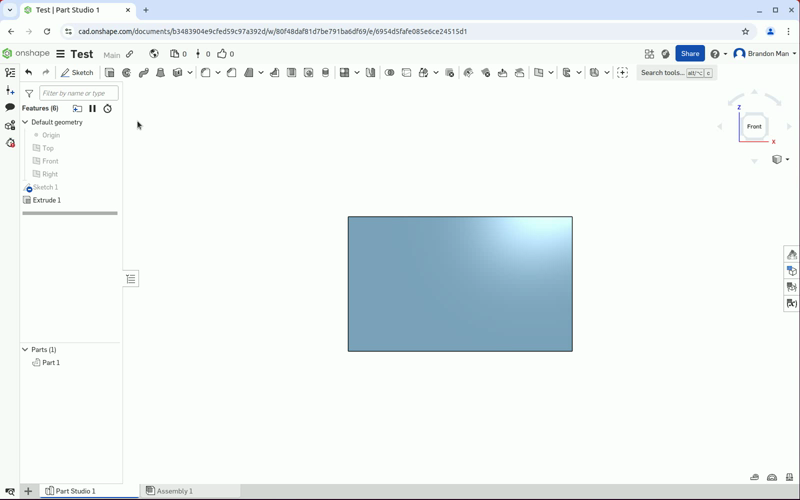
key(shift+h)
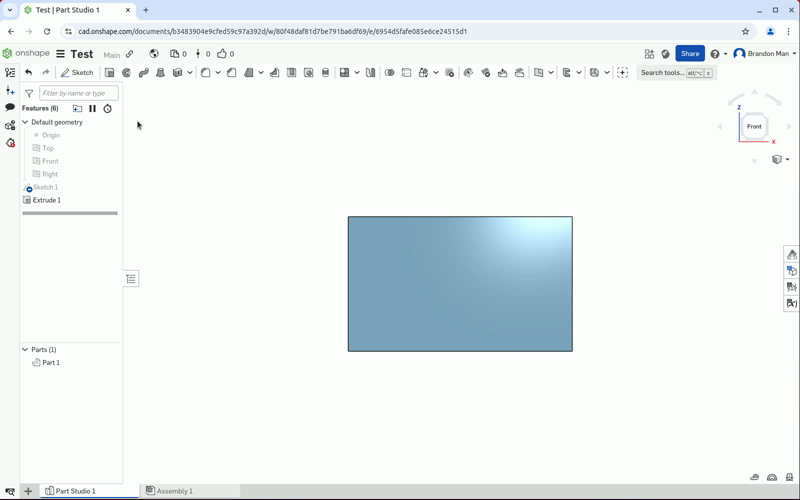
mouse_move(73, 189)
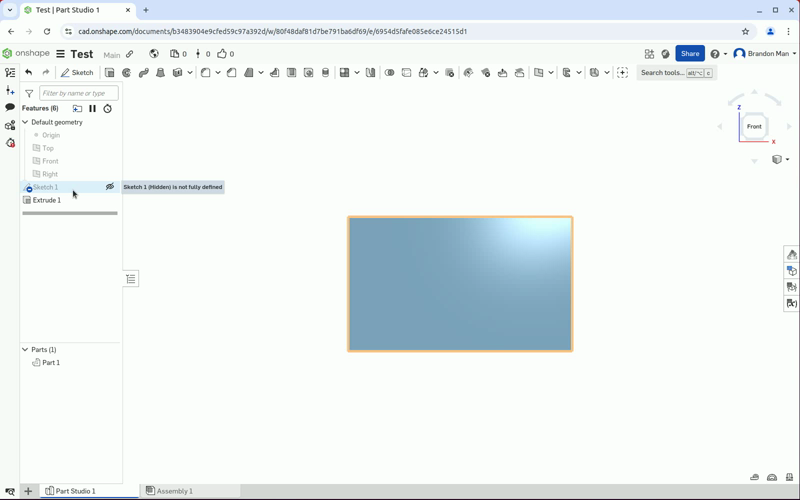
click(73, 189)
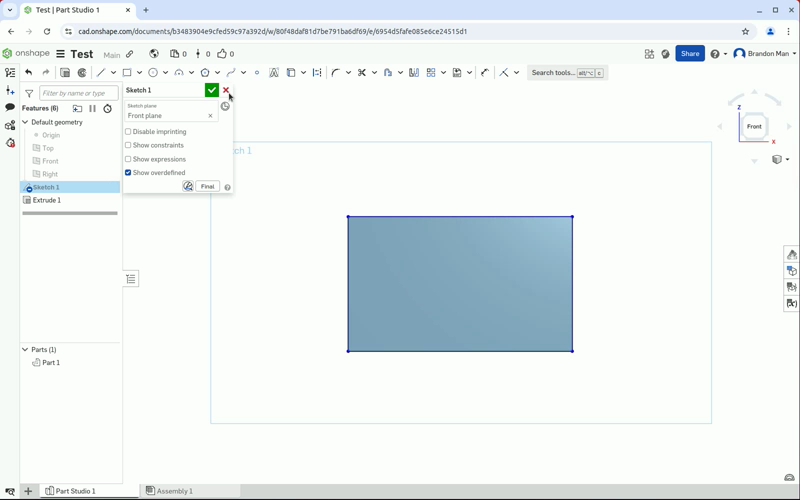
mouse_move(229, 92)
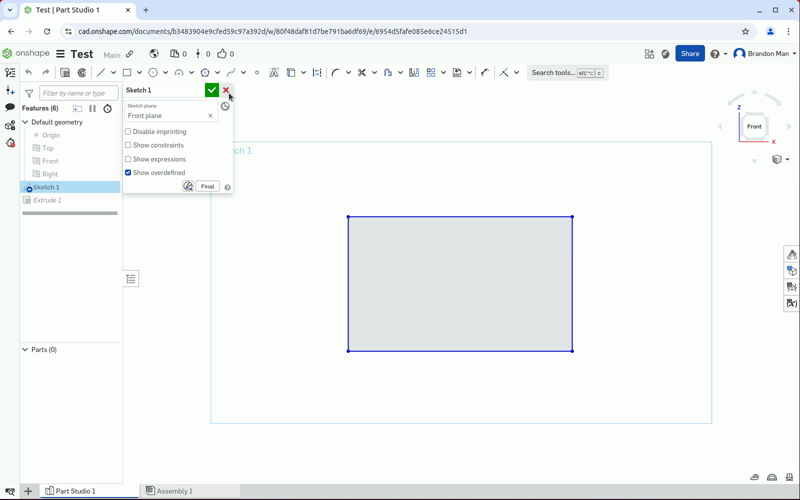
click(229, 92)
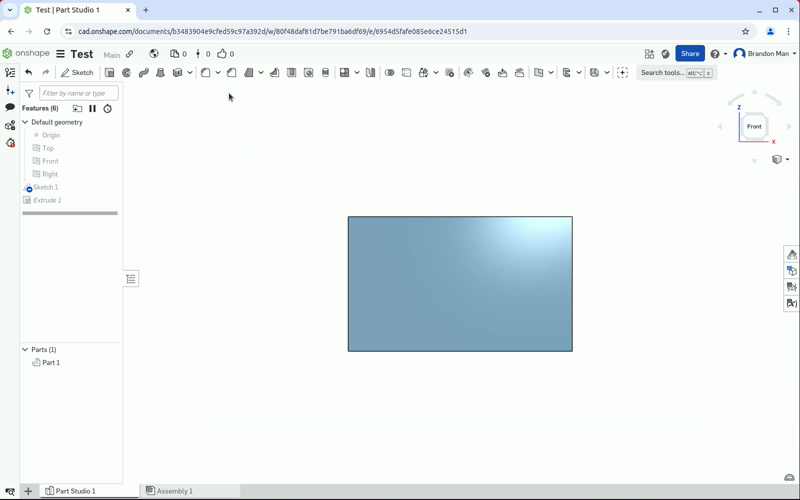
mouse_move(541, 75)
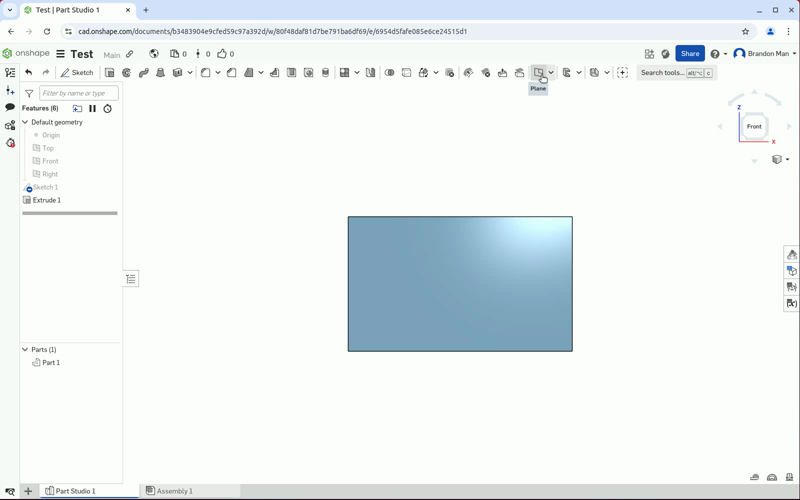
click(541, 75)
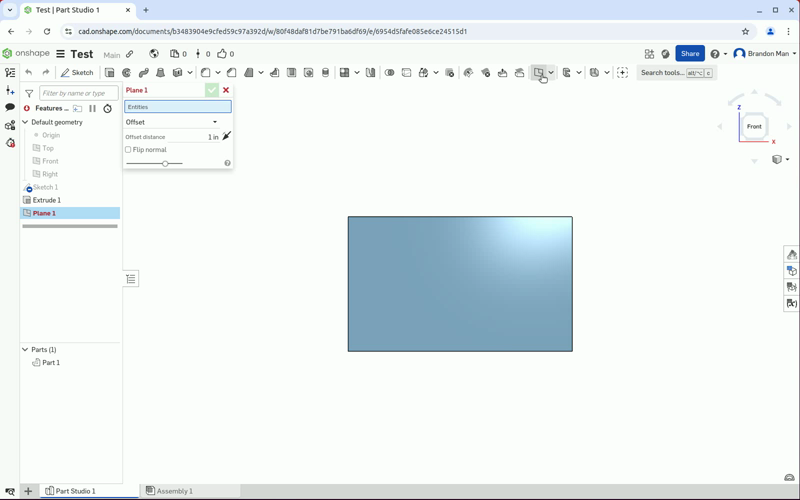
mouse_move(73, 163)
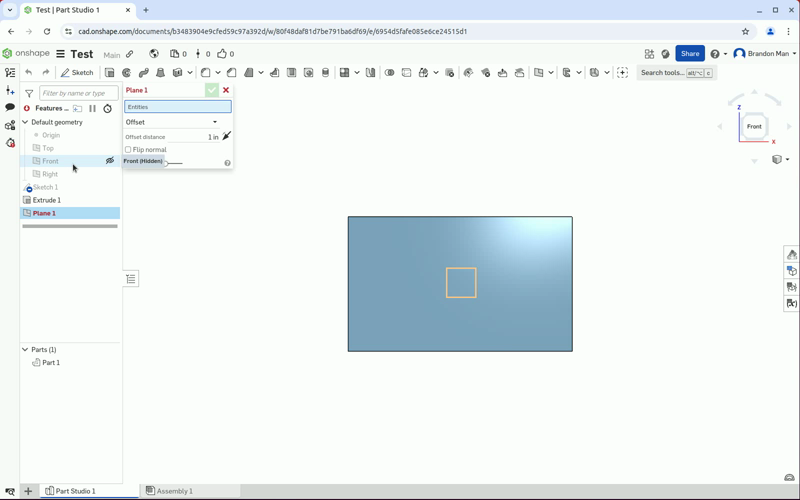
click(73, 163)
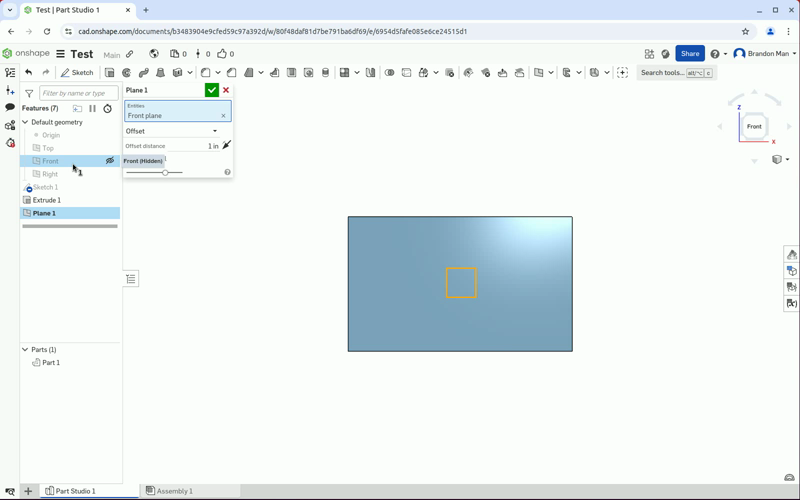
key(tab, 2)
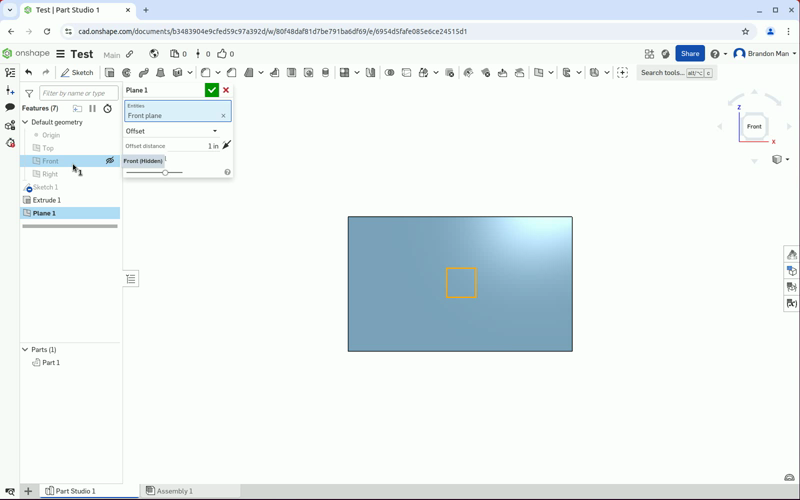
text(11.554)
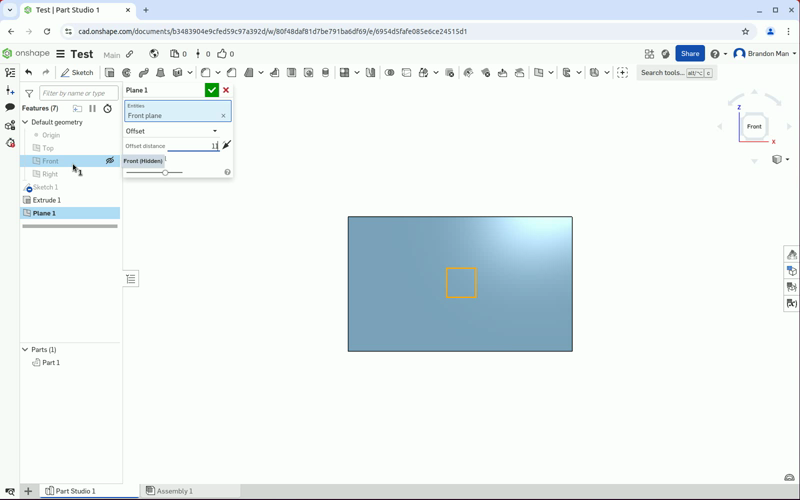
key(enter, 2)
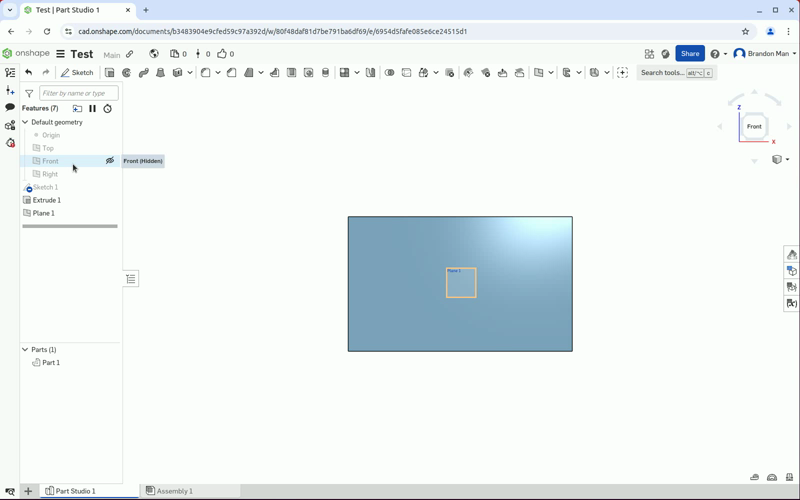
key(shift+s)
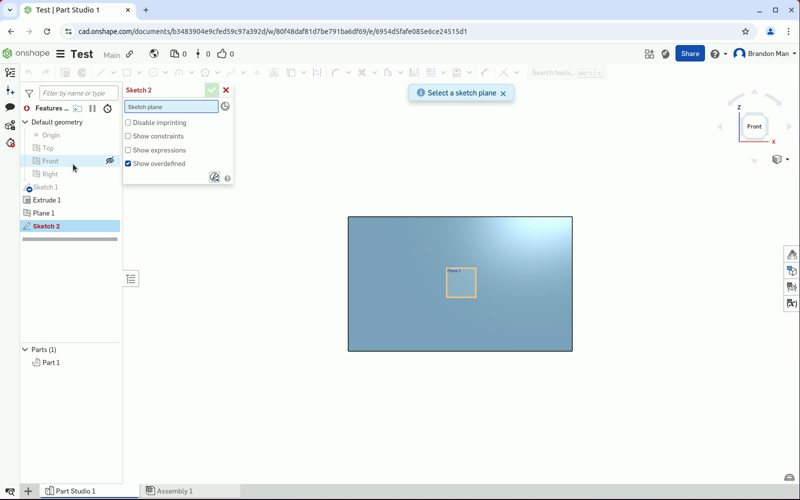
mouse_move(73, 215)
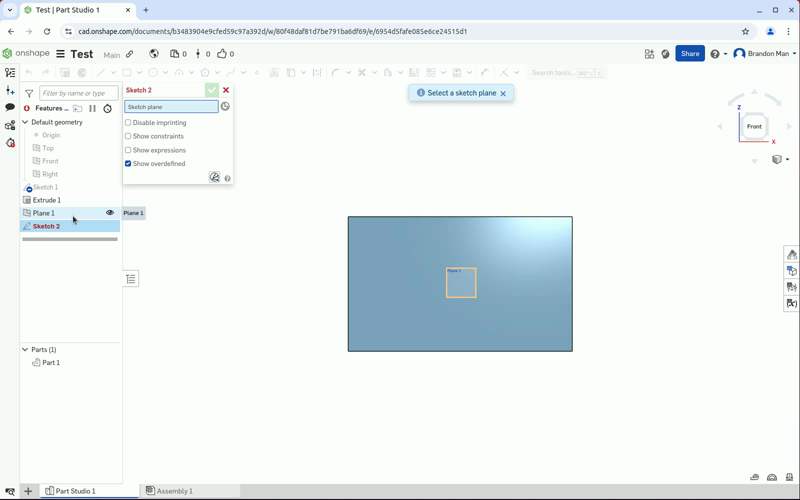
click(73, 215)
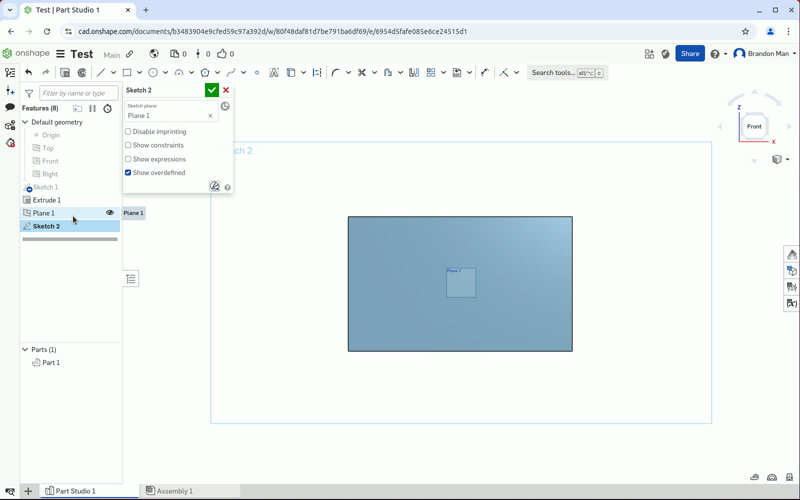
mouse_move(73, 352)
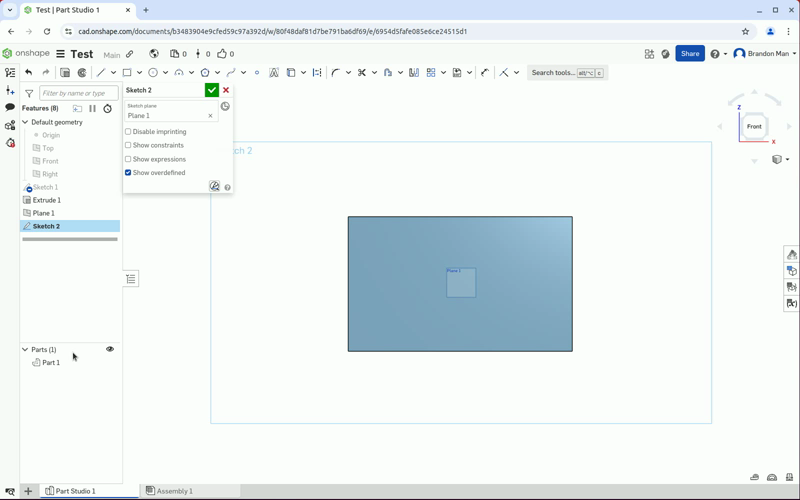
key(y)
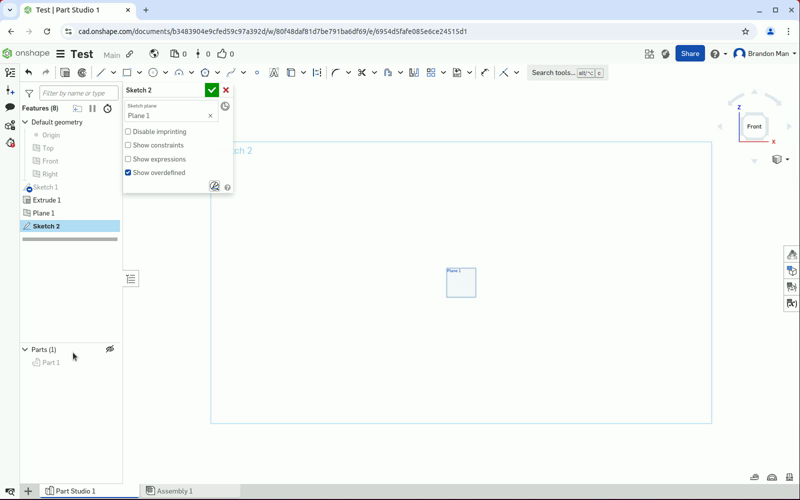
key(l)
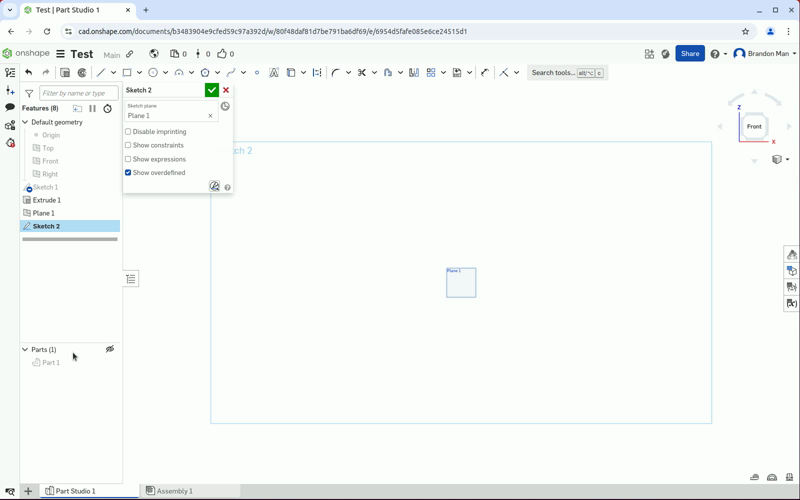
key_down(shift)
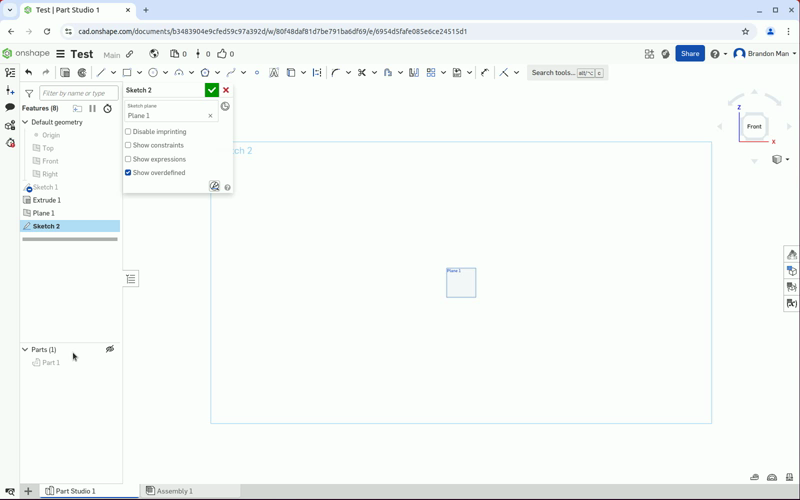
mouse_move(348, 325)
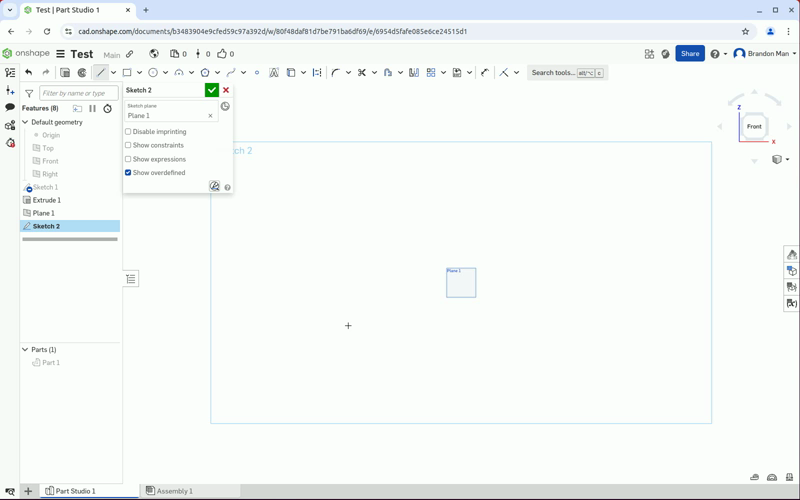
click(348, 325)
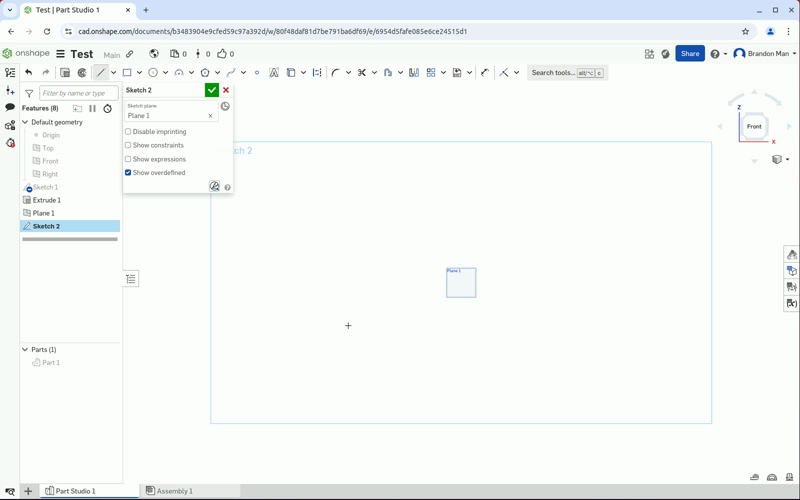
key_up(shift)
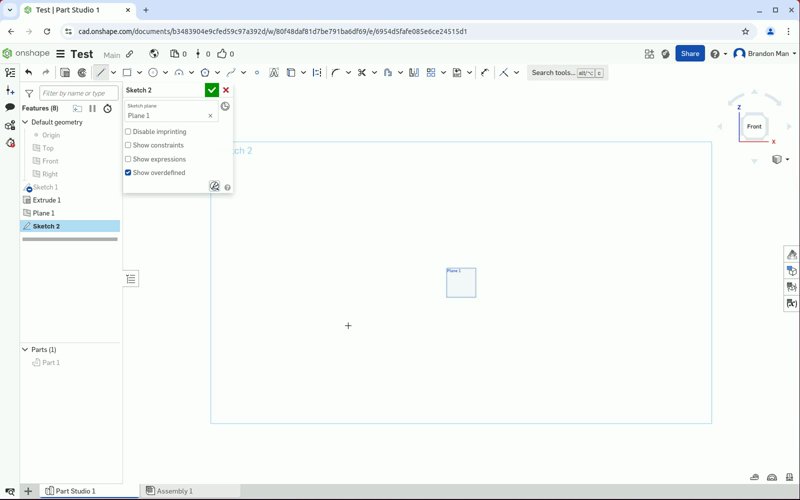
key_down(shift)
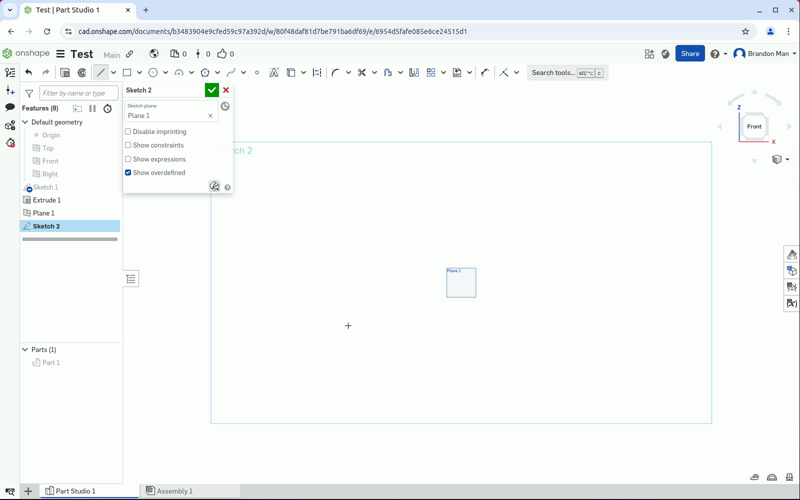
mouse_move(572, 325)
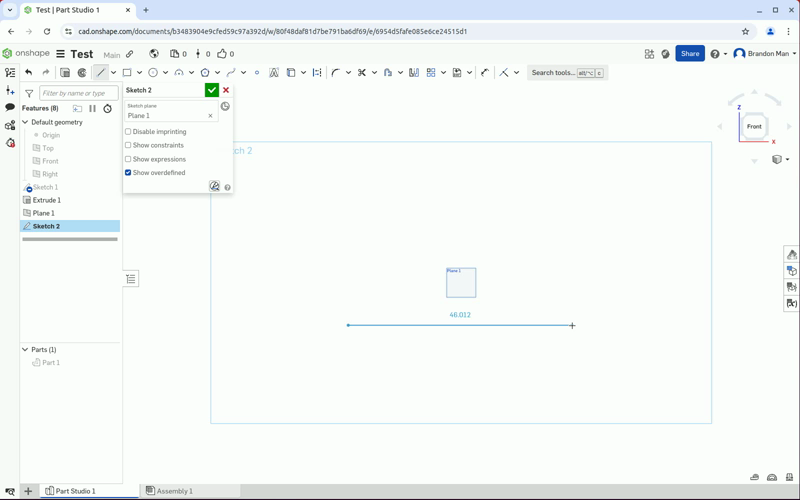
click(572, 325)
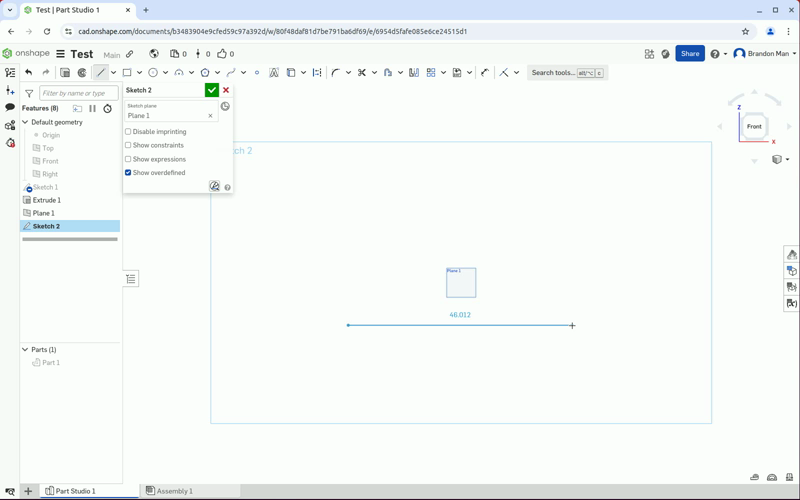
key_up(shift)
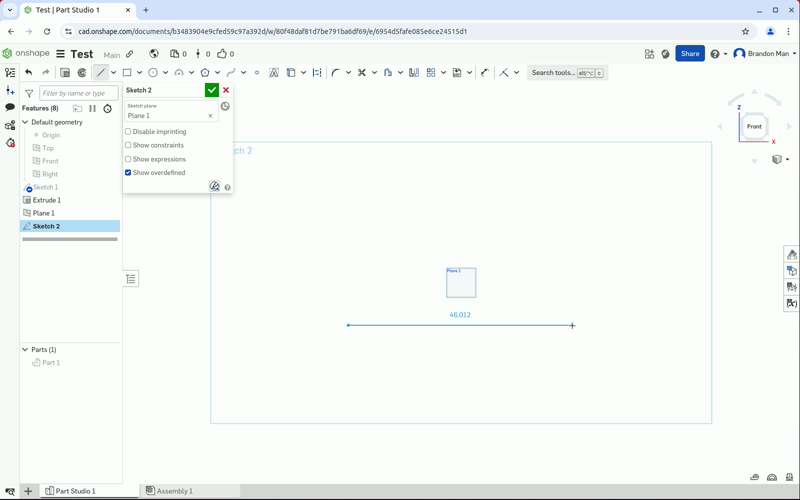
key_down(shift)
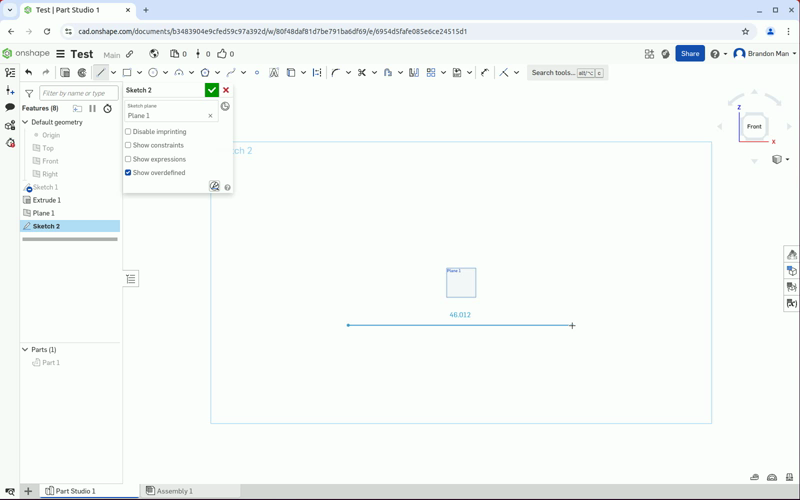
mouse_move(572, 240)
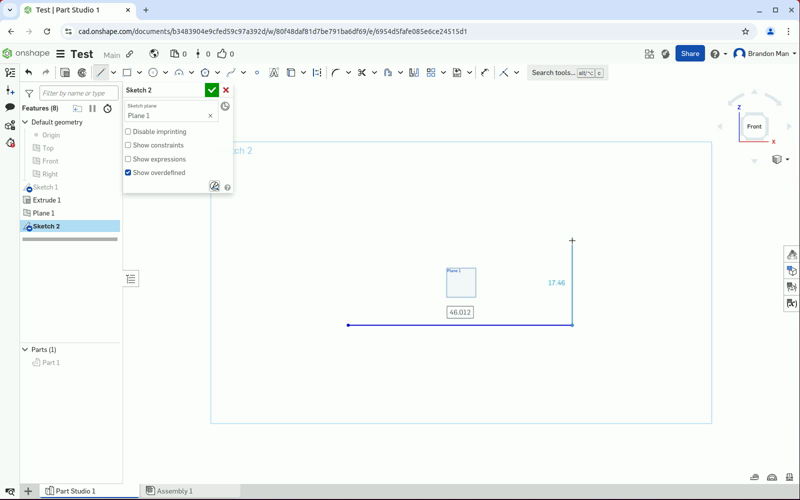
click(572, 240)
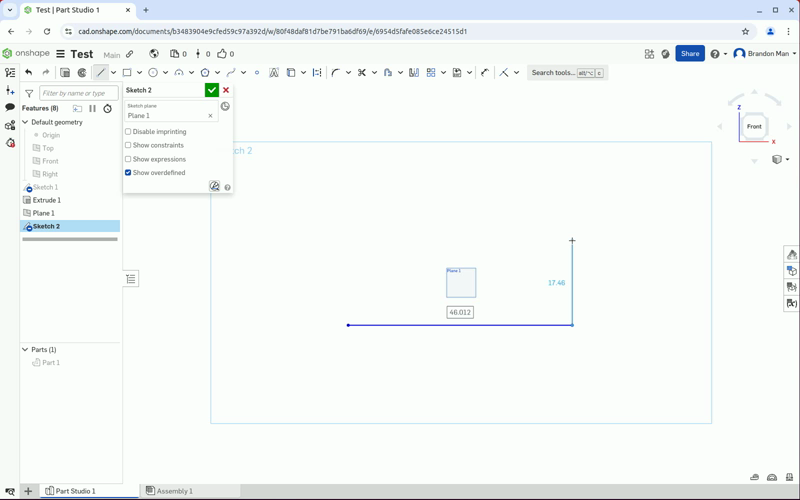
key_up(shift)
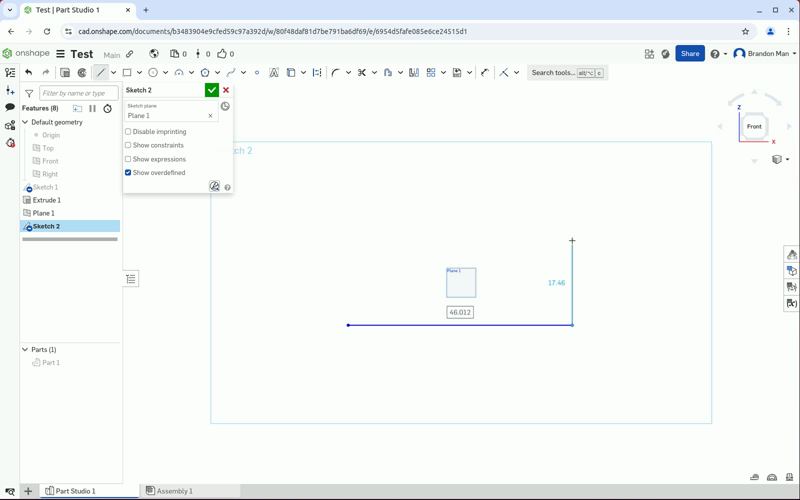
key_down(shift)
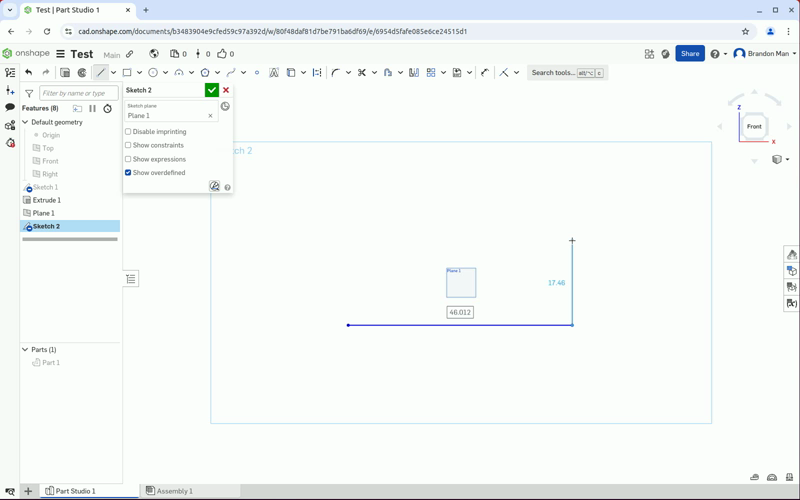
mouse_move(348, 240)
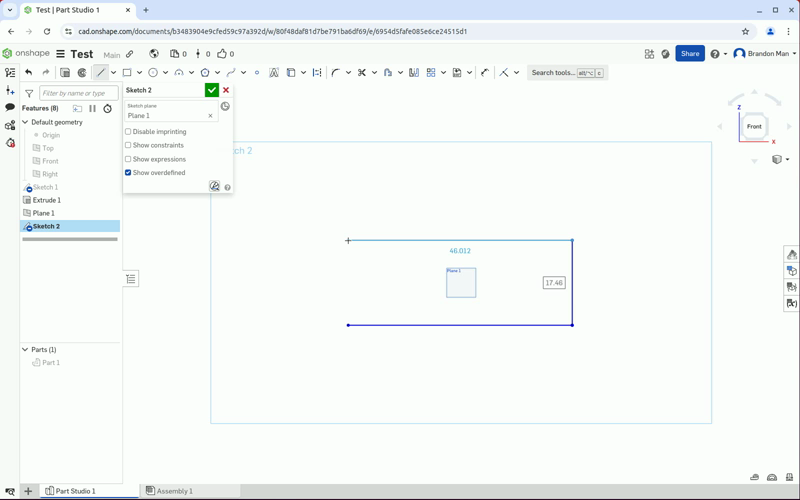
click(348, 240)
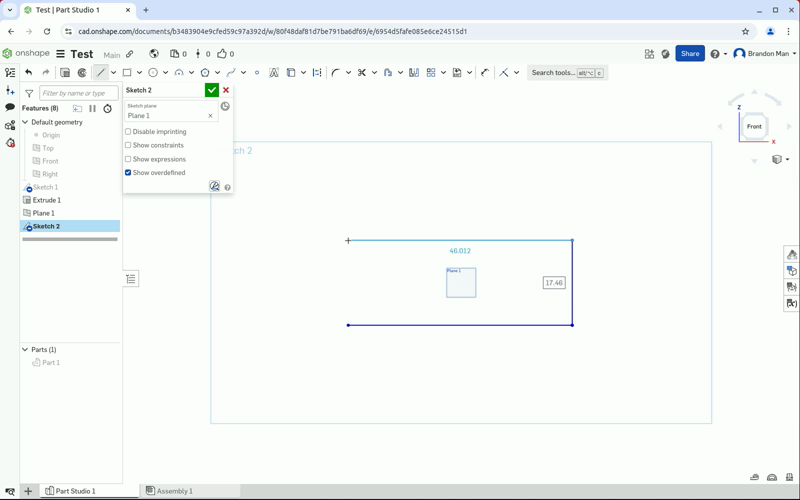
key_up(shift)
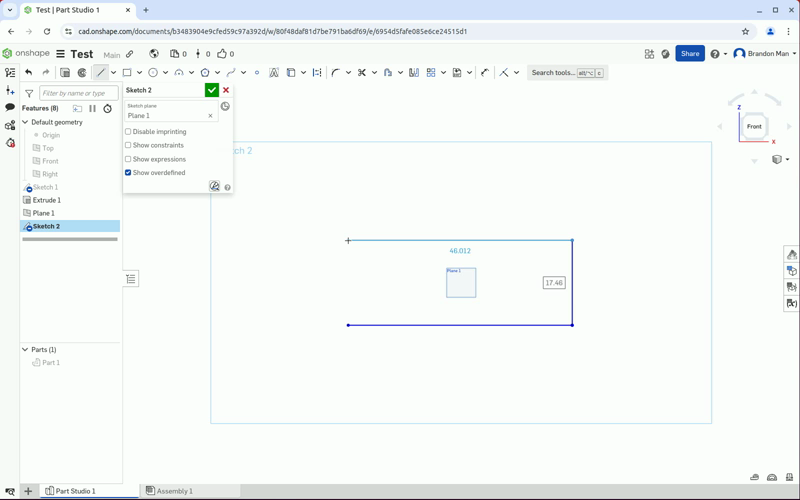
key_down(shift)
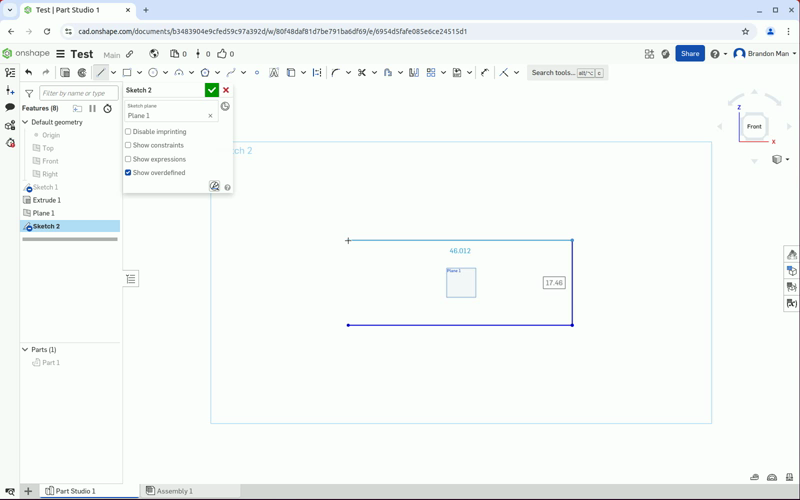
mouse_move(348, 325)
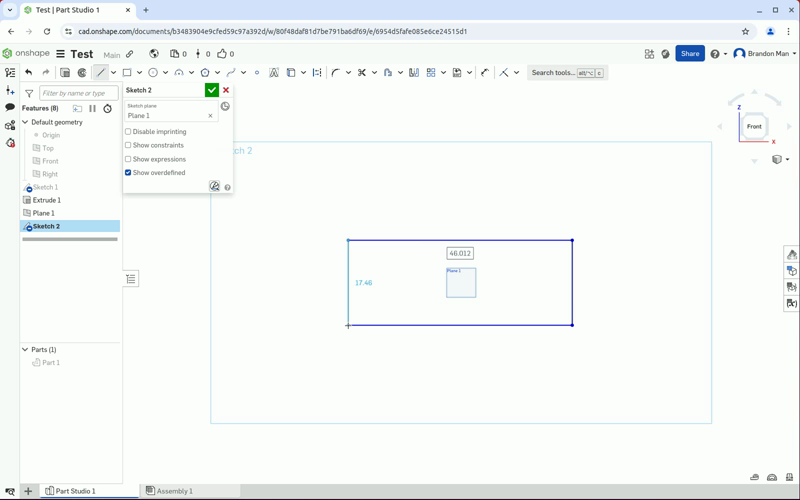
key_up(shift)
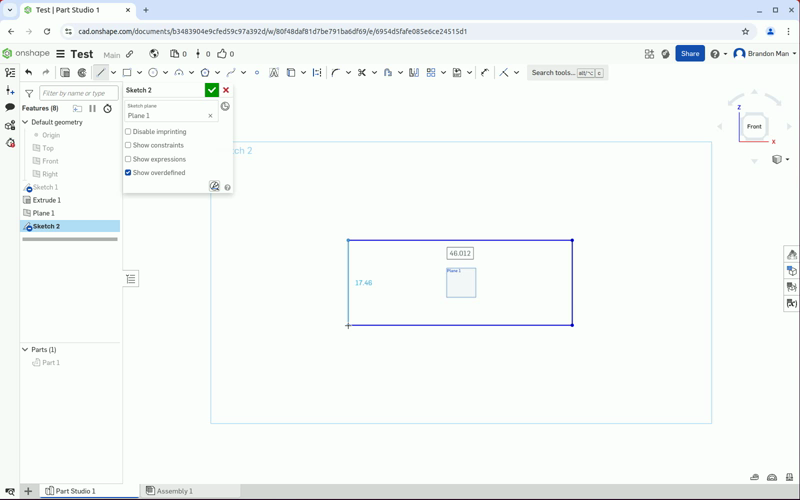
click(348, 325)
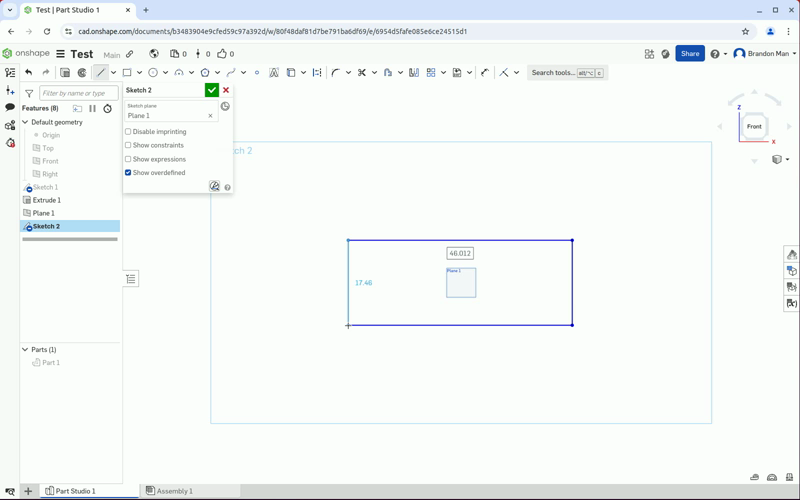
key(esc)
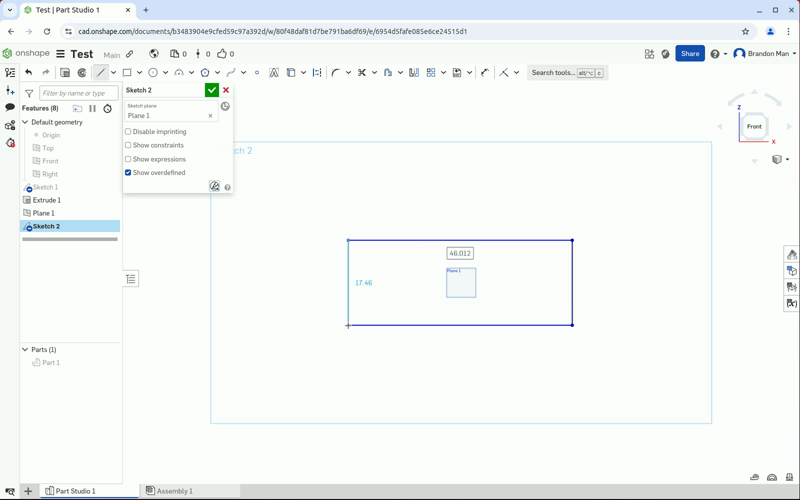
mouse_move(367, 263)
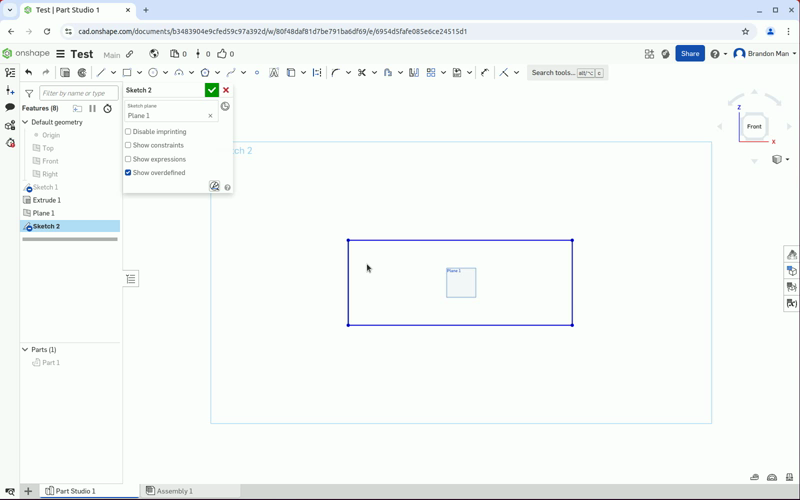
click(367, 263)
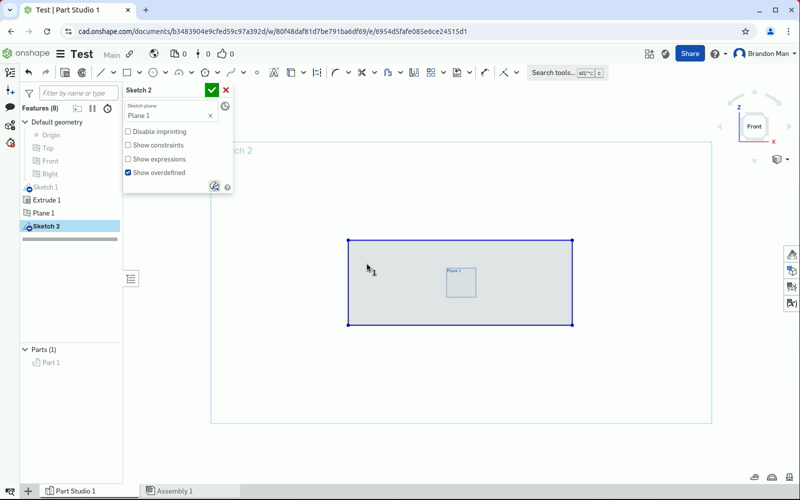
mouse_move(73, 352)
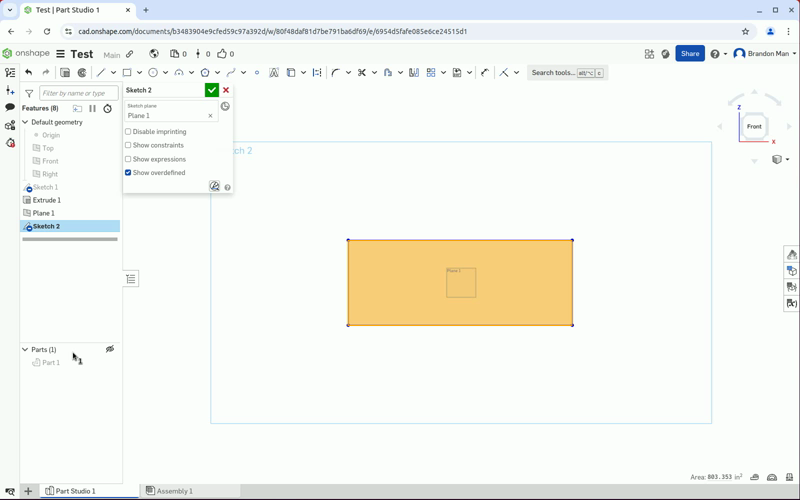
key(shift+y)
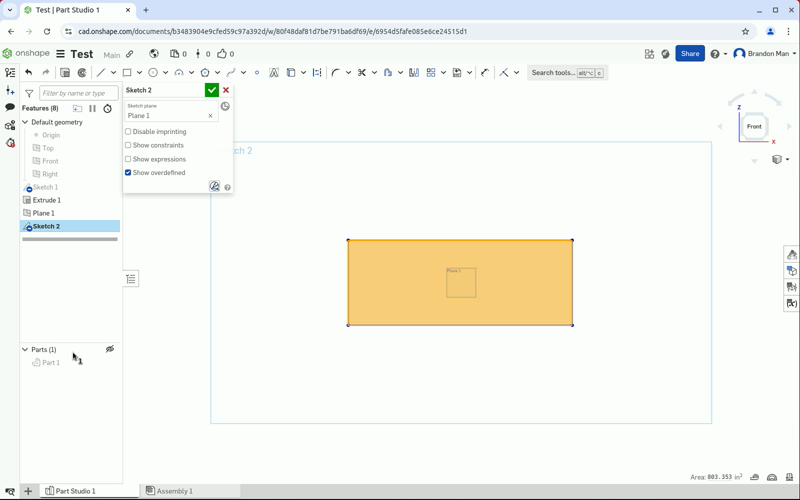
key(shift+e)
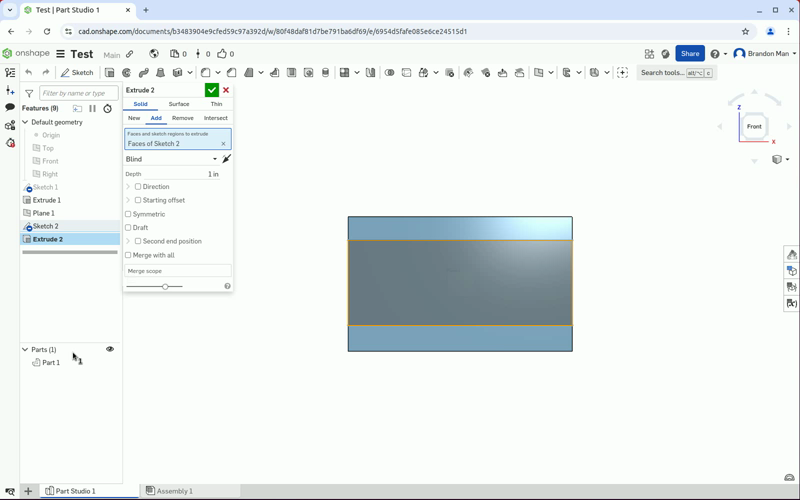
mouse_move(143, 106)
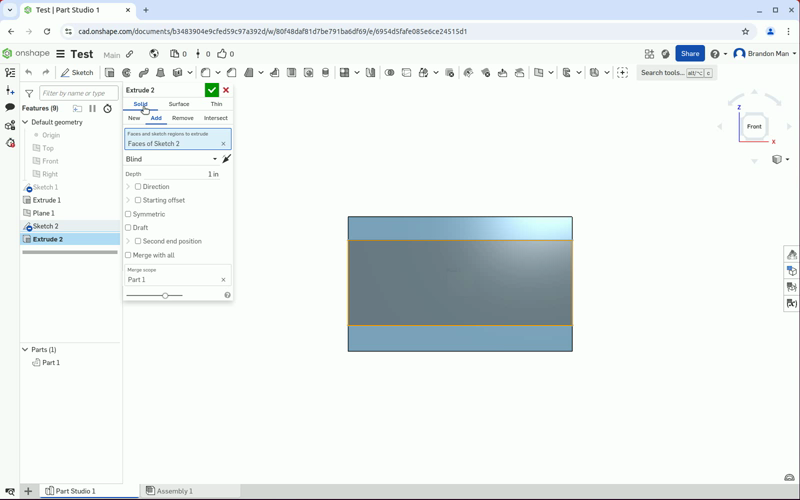
click(143, 106)
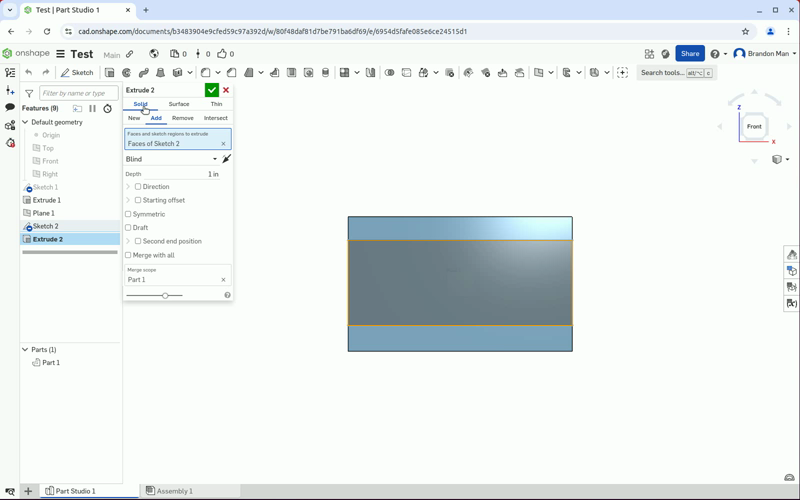
mouse_move(186, 120)
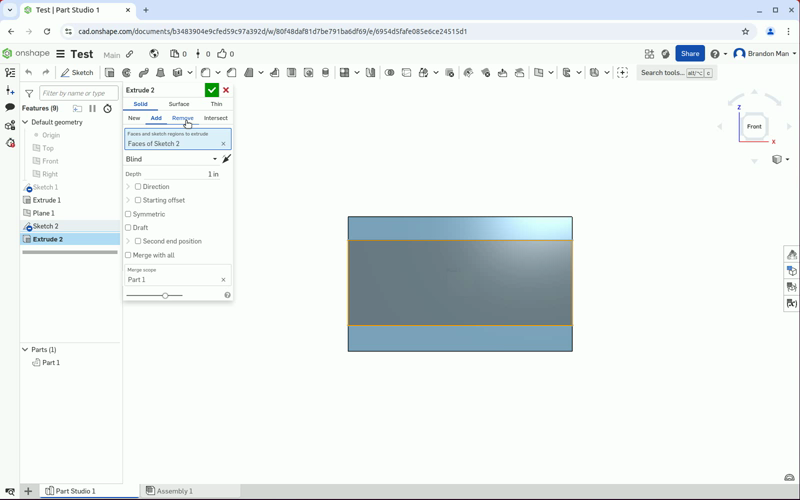
click(186, 120)
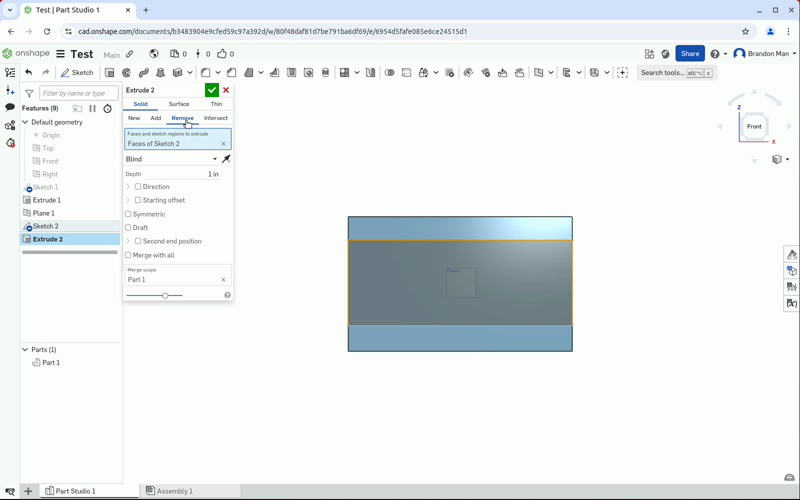
key(tab, 4)
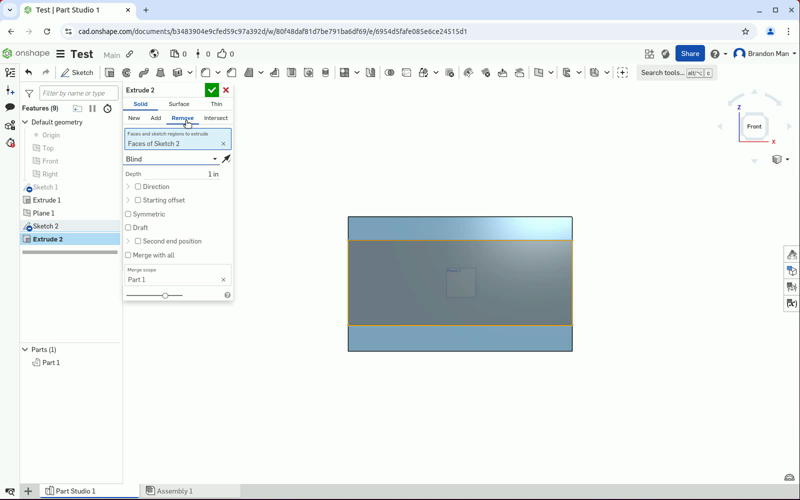
text(6.981)
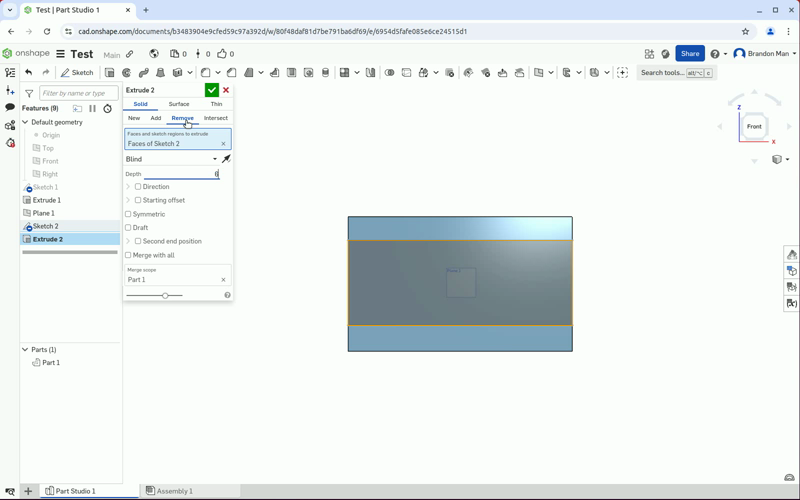
key(tab, 6)
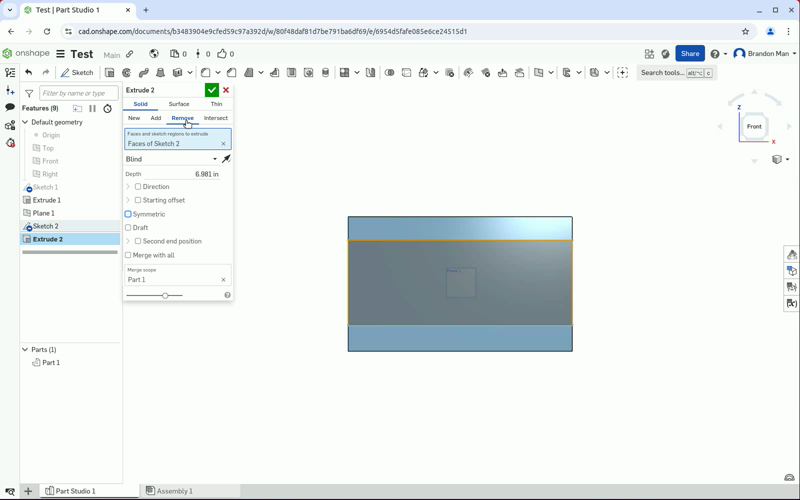
key(space)
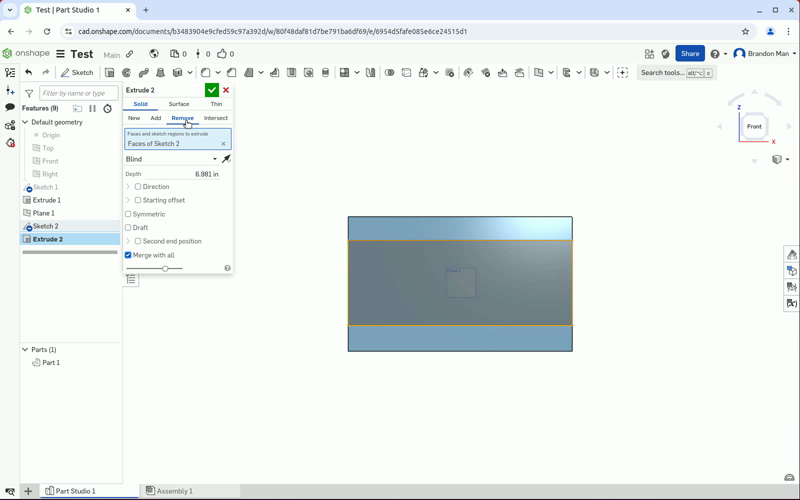
key(enter)
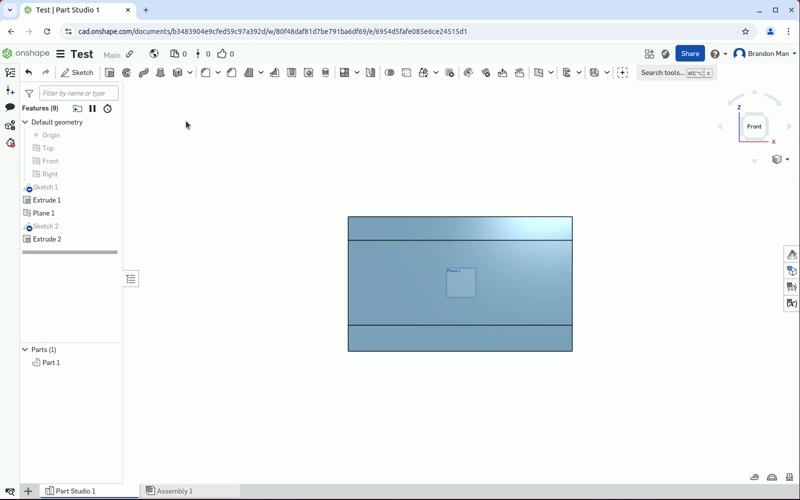
key(shift+h)
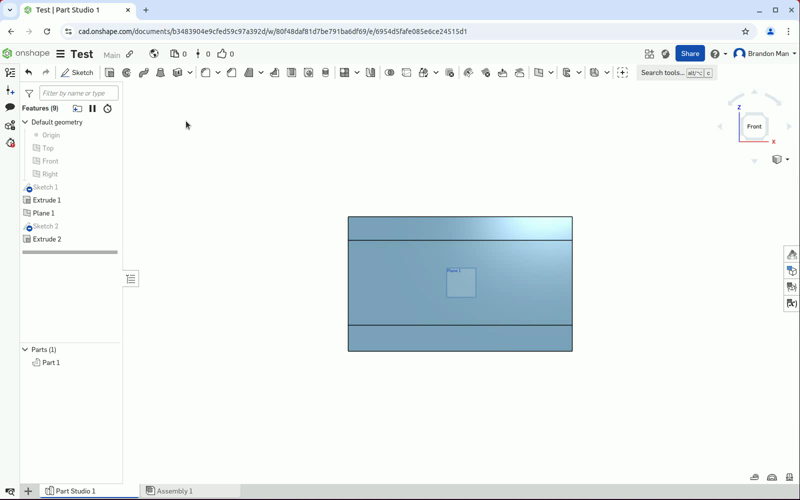
key(shift+h)
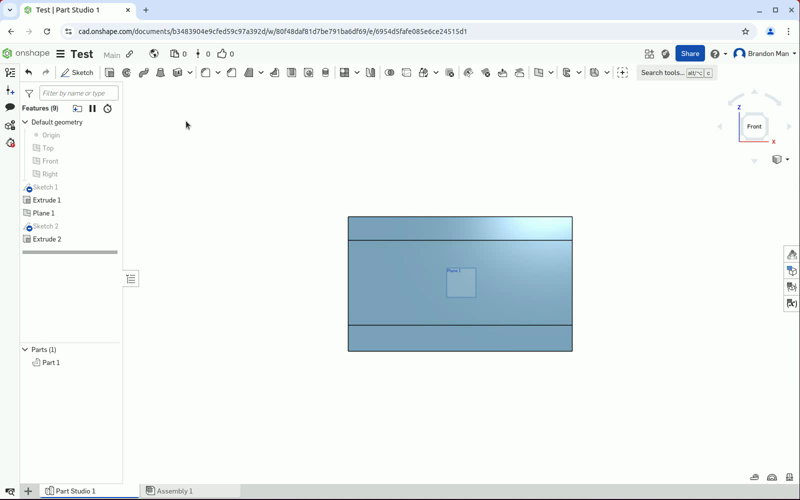
key(shift+7)
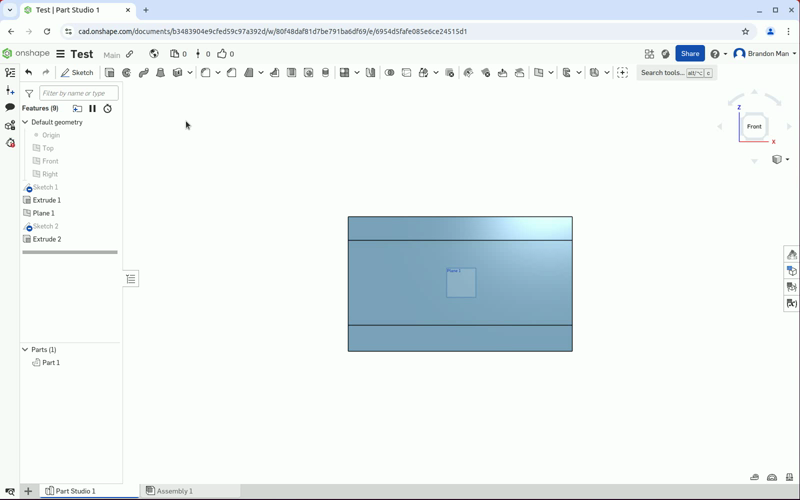
key(left, 2)
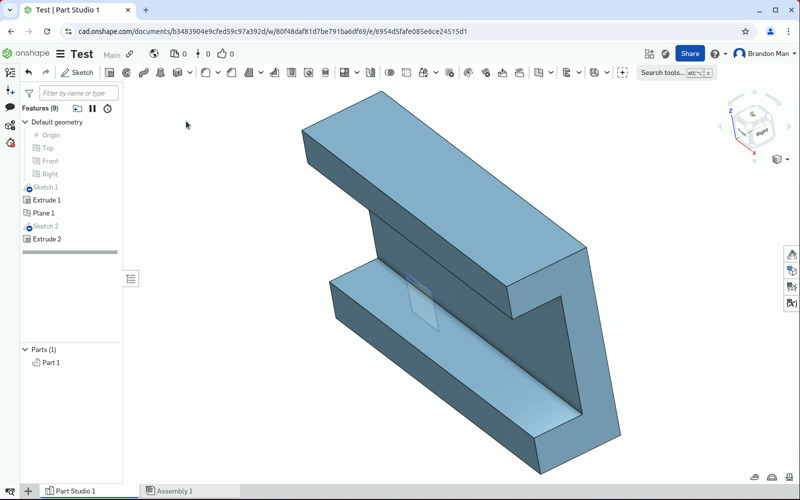
key(down, 2)
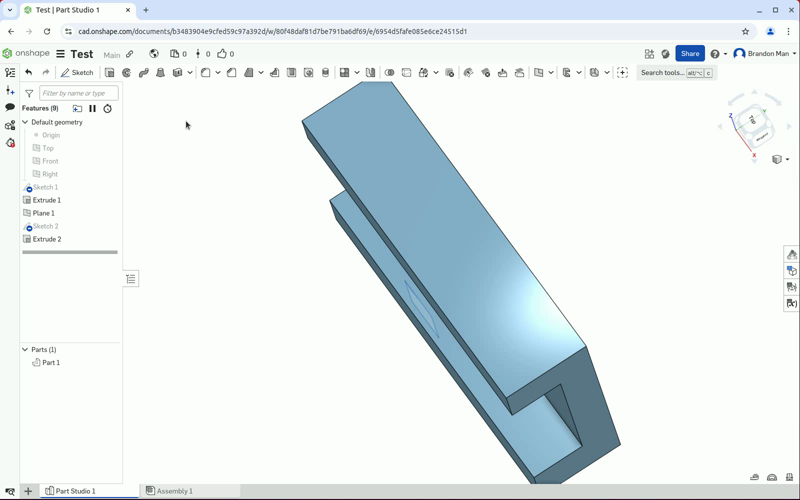
key(up, 2)
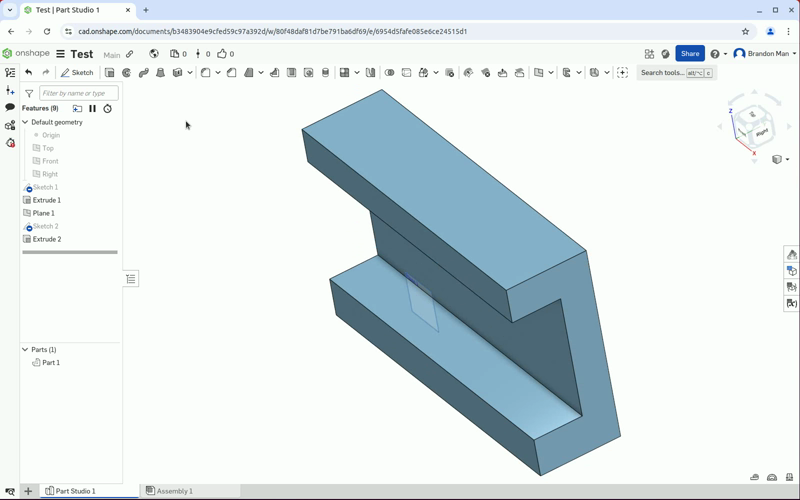
key(right, 2)
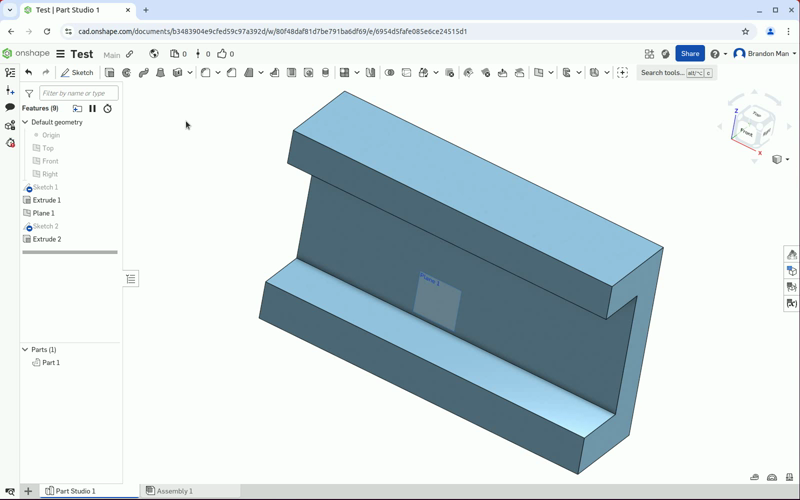
mouse_move(73, 189)
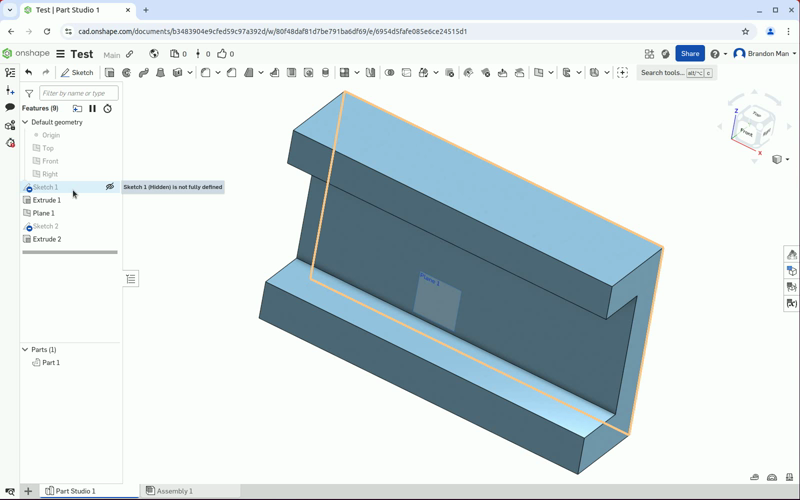
click(73, 189)